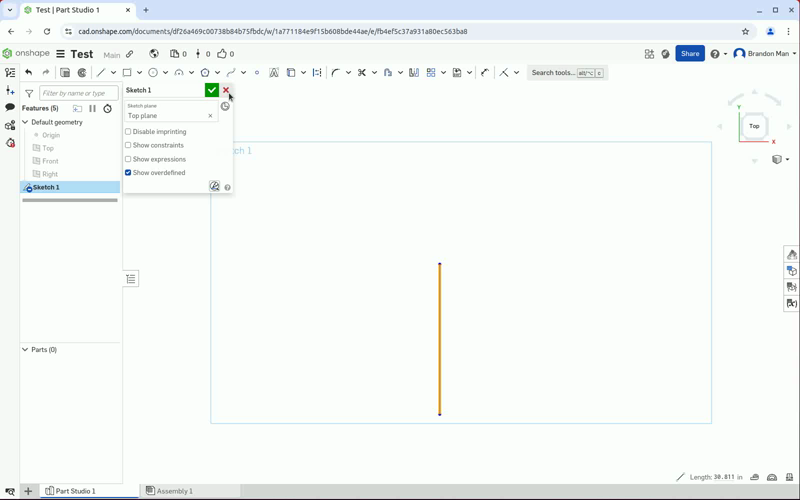
key(shift+h)
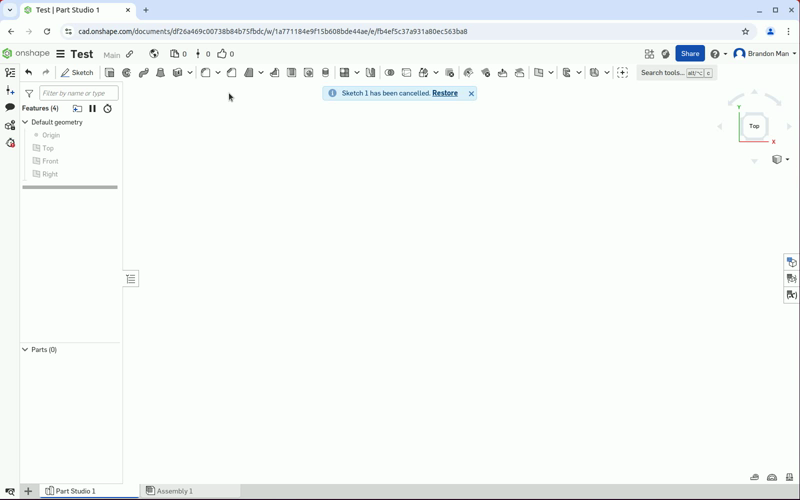
mouse_move(73, 352)
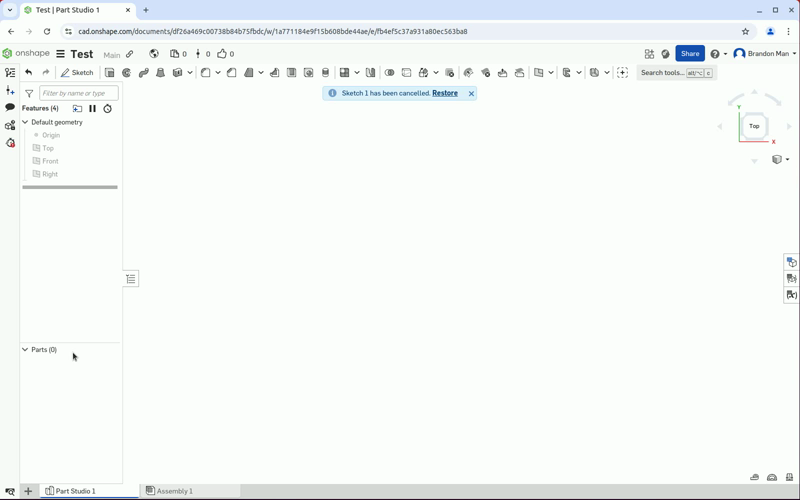
key(y)
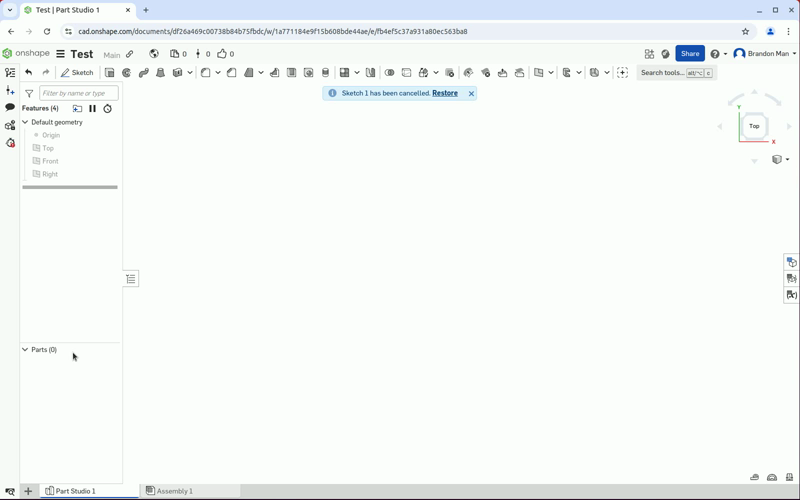
key(shift+p)
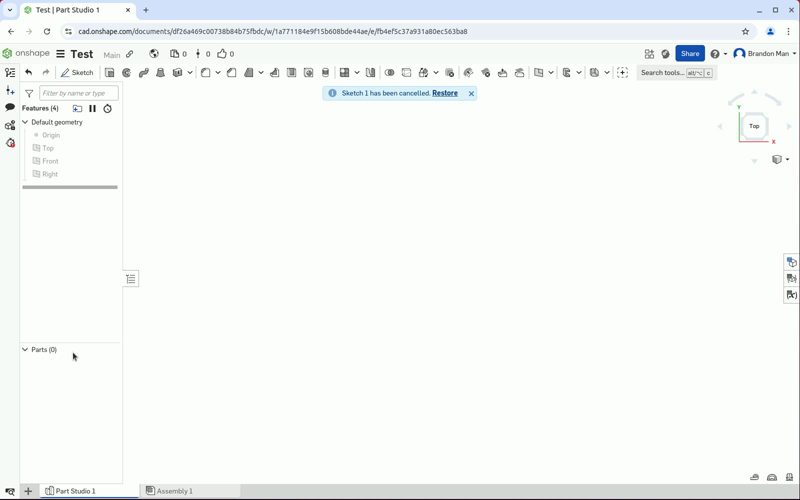
key(space)
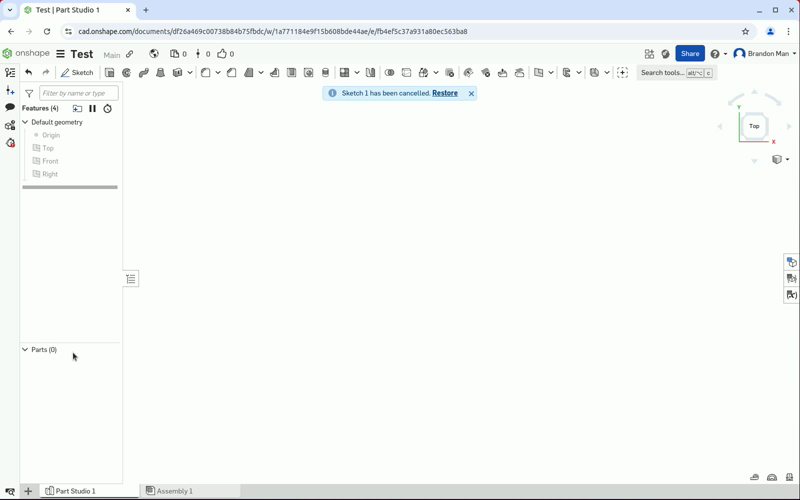
key_down(shift)
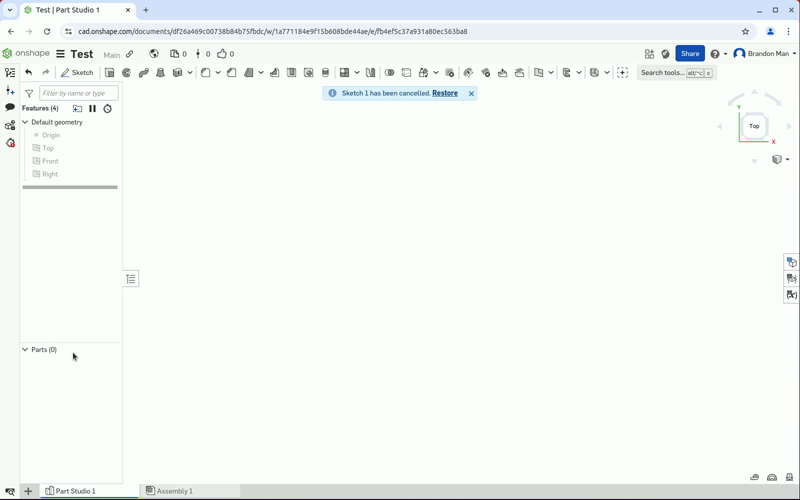
key(up)
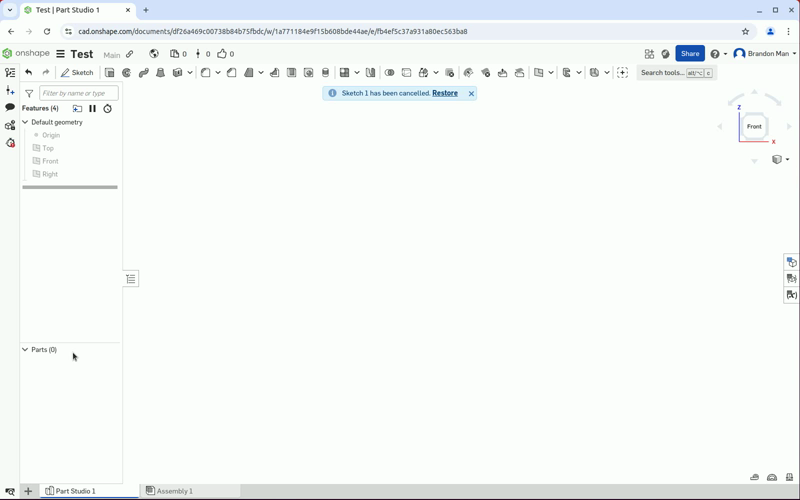
key_up(shift)
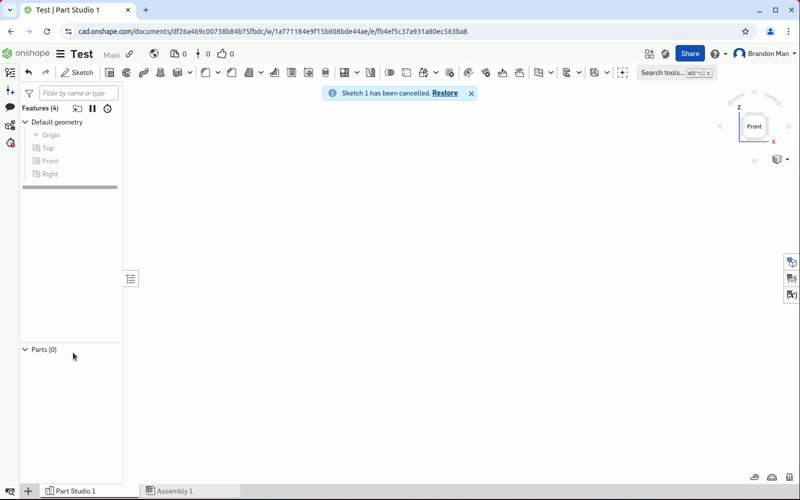
mouse_move(73, 352)
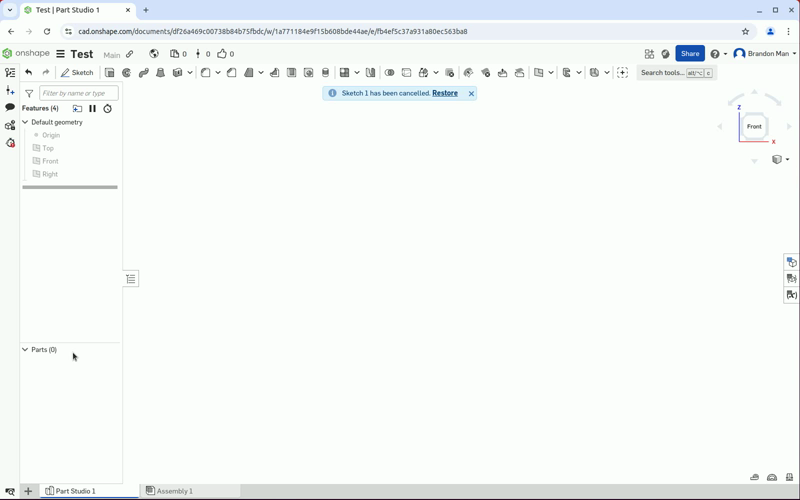
key(shift+y)
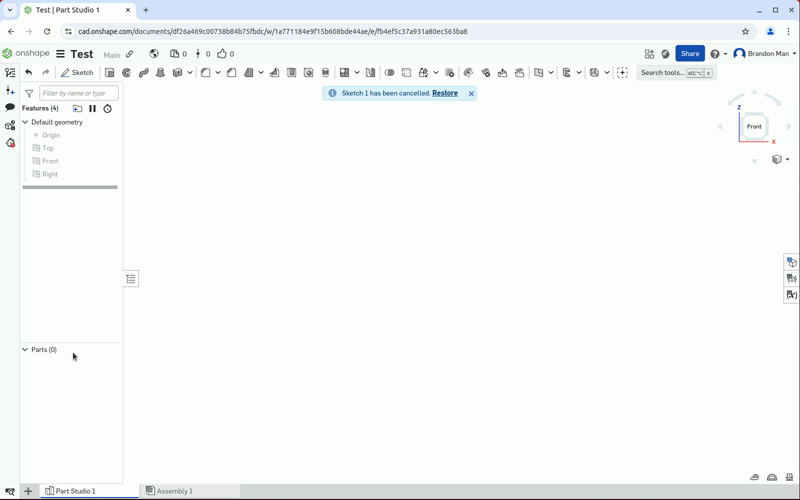
key(shift+s)
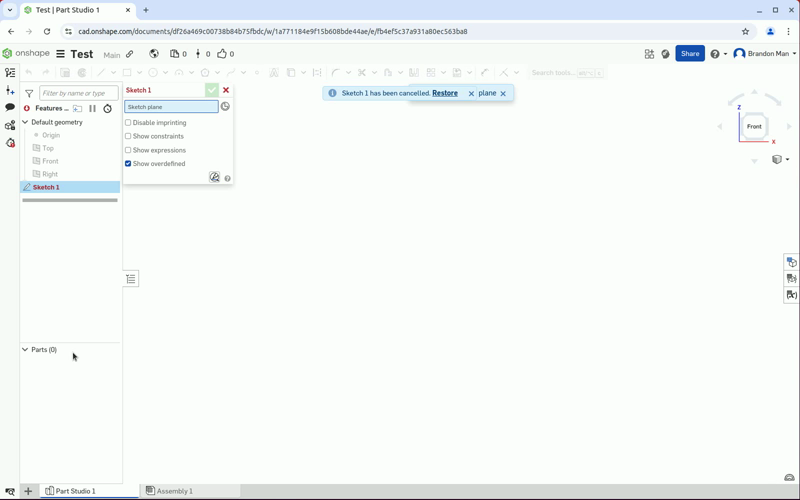
mouse_move(73, 163)
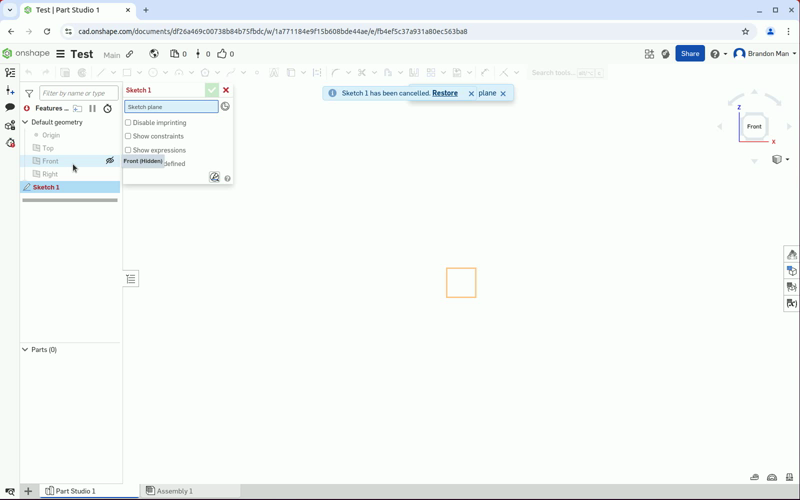
click(73, 163)
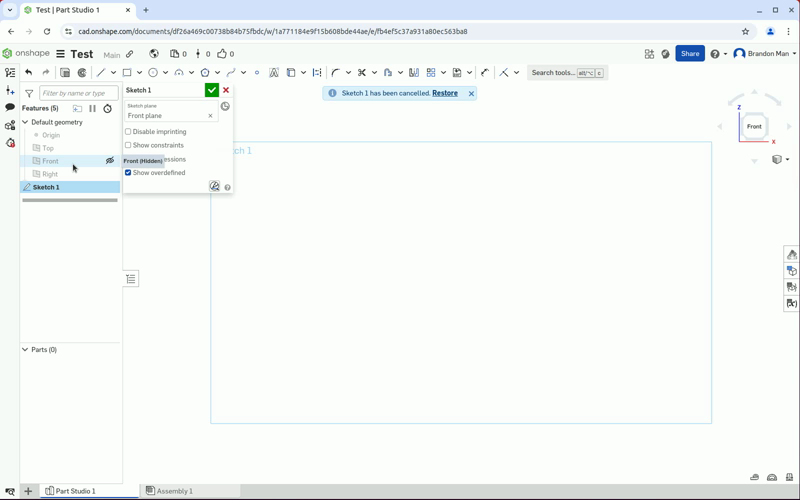
mouse_move(73, 352)
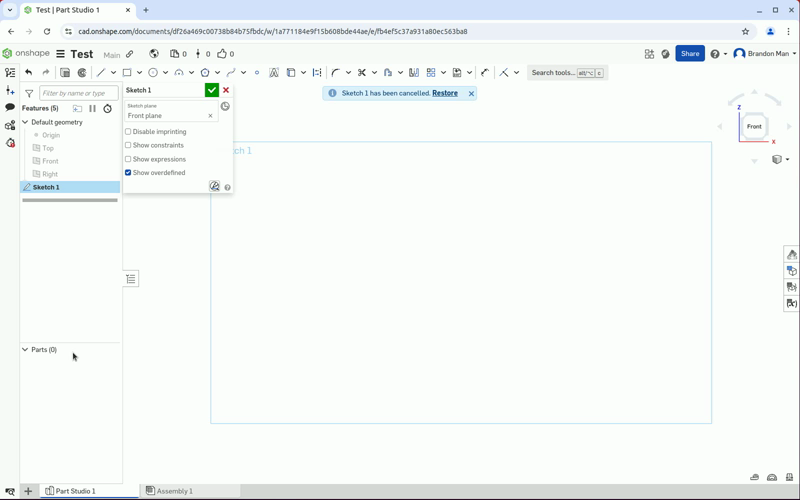
key(y)
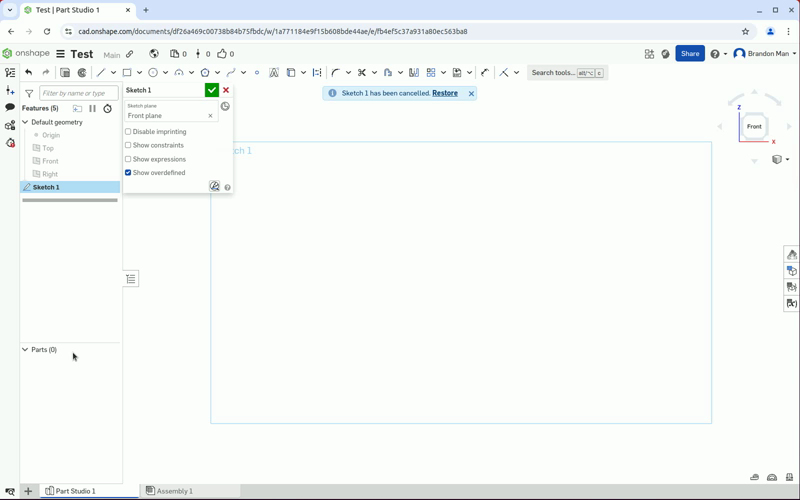
key(l)
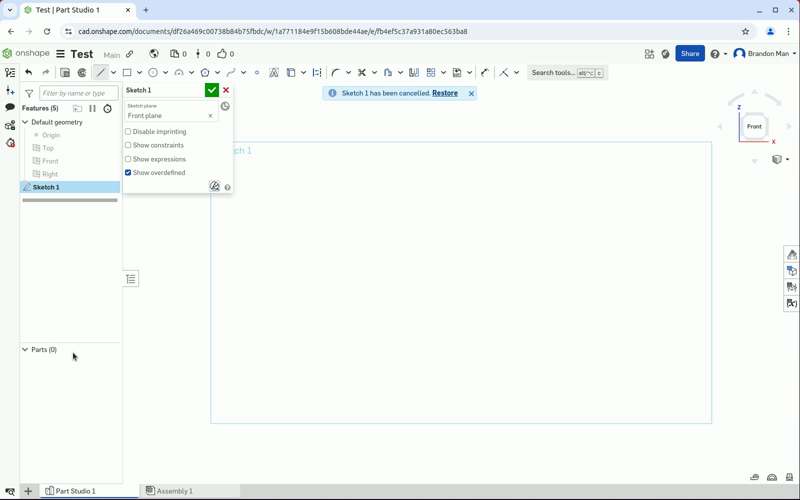
key_down(shift)
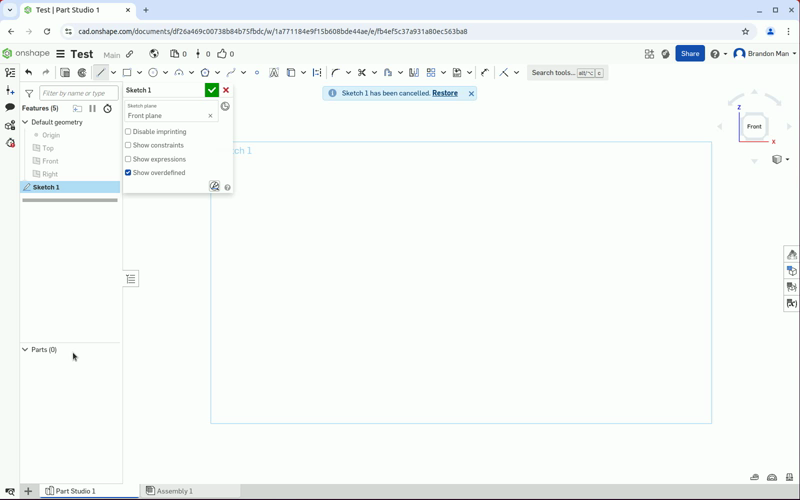
mouse_move(441, 356)
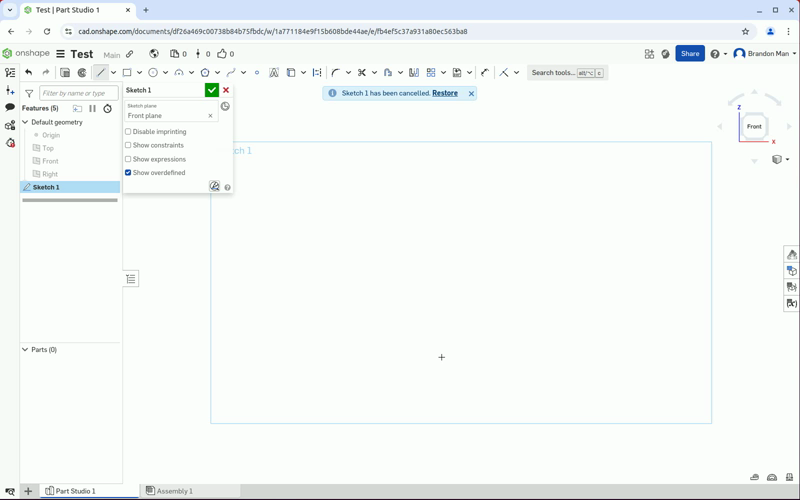
click(441, 356)
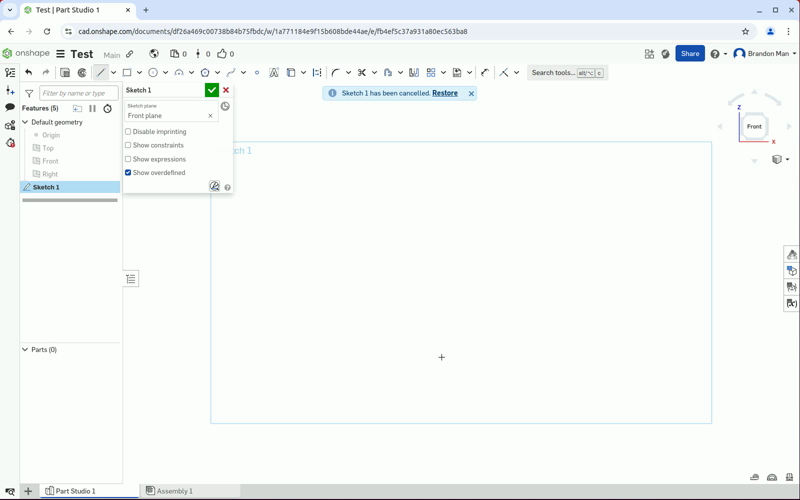
key_up(shift)
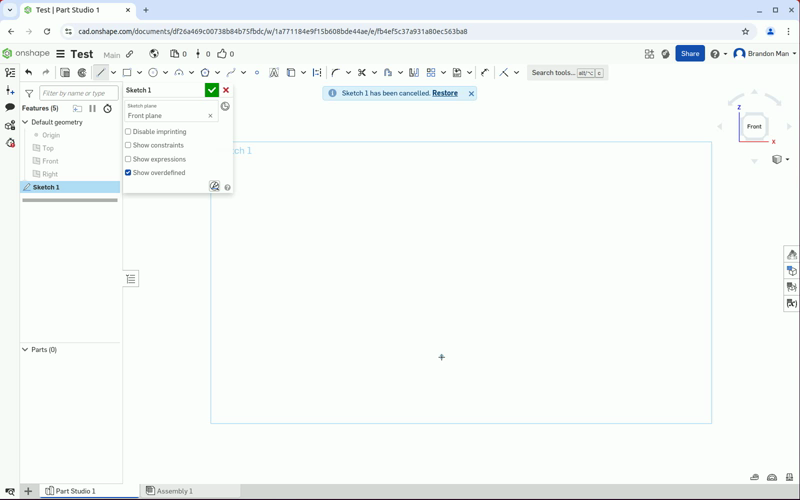
key_down(shift)
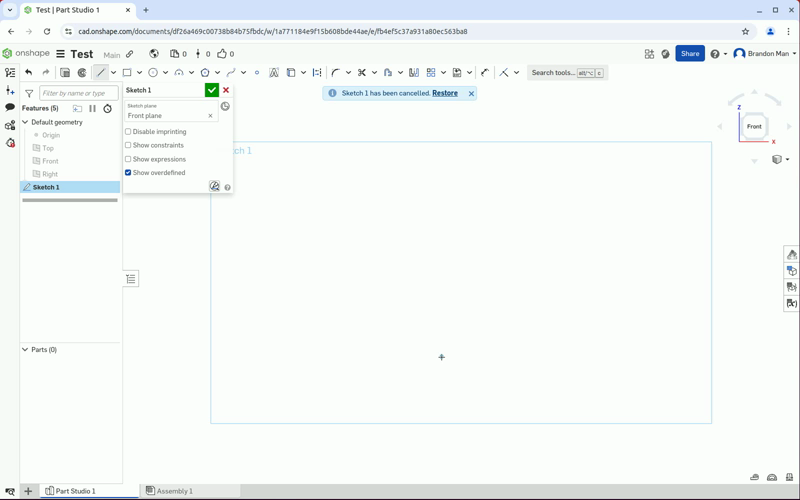
mouse_move(471, 356)
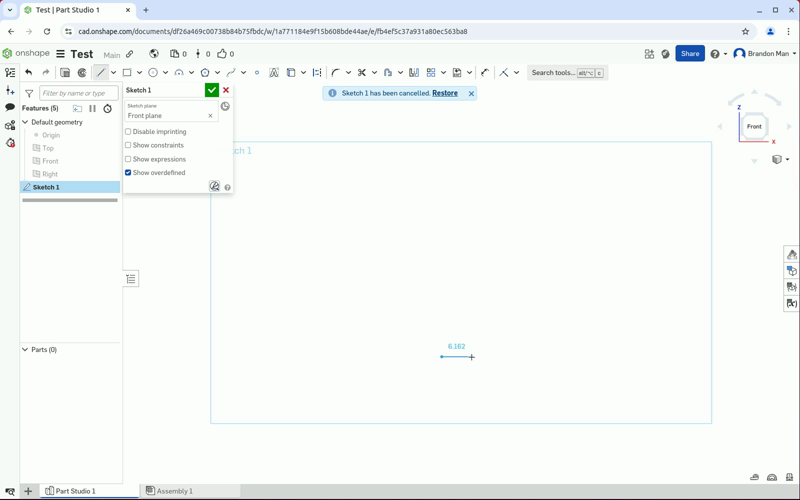
mouse_move(459, 356)
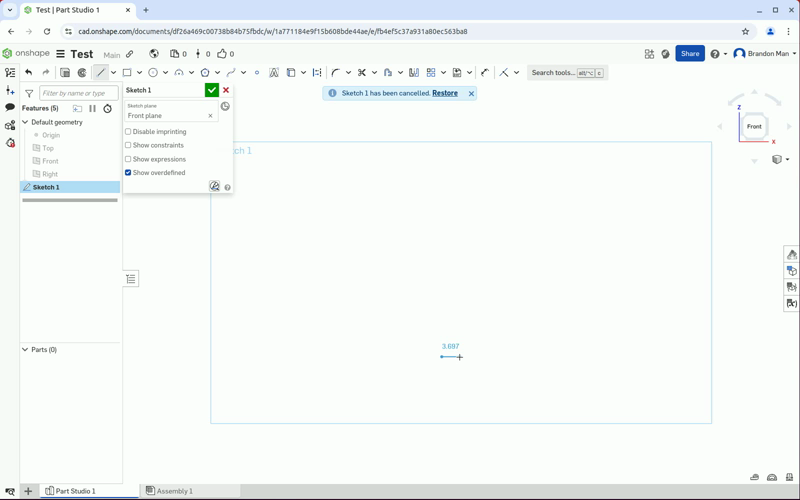
click(459, 356)
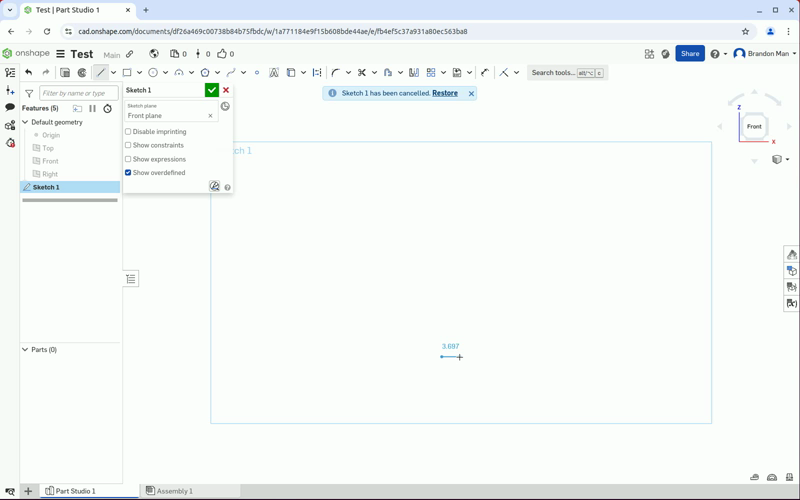
key_up(shift)
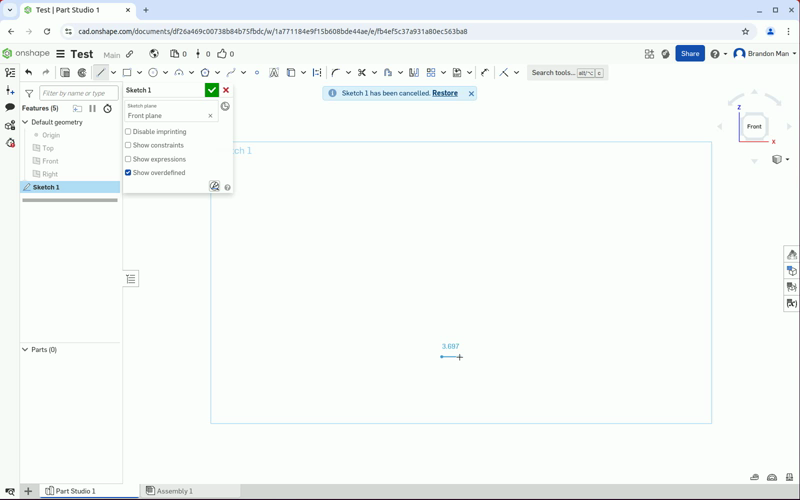
key_down(shift)
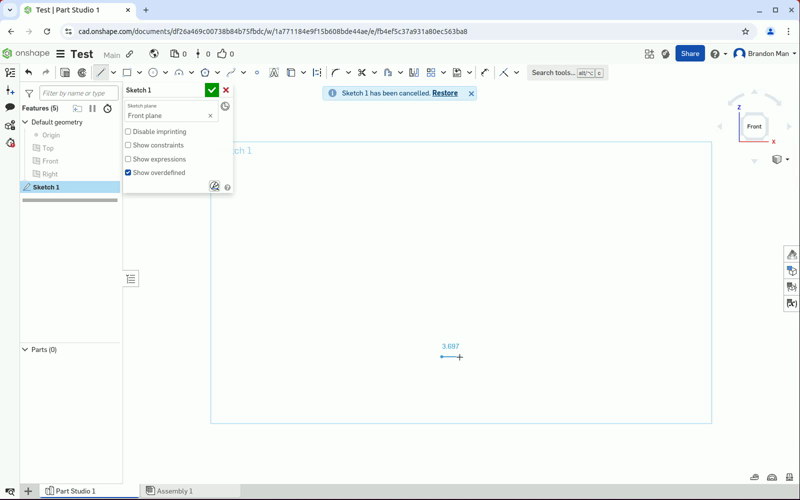
mouse_move(459, 171)
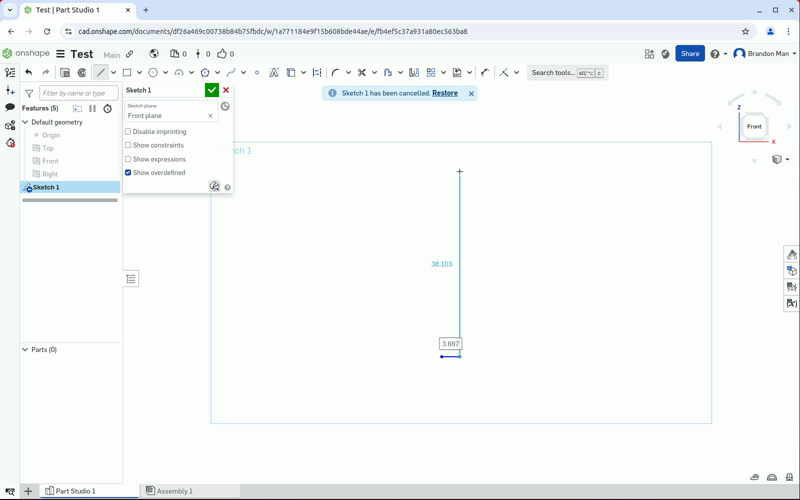
click(459, 171)
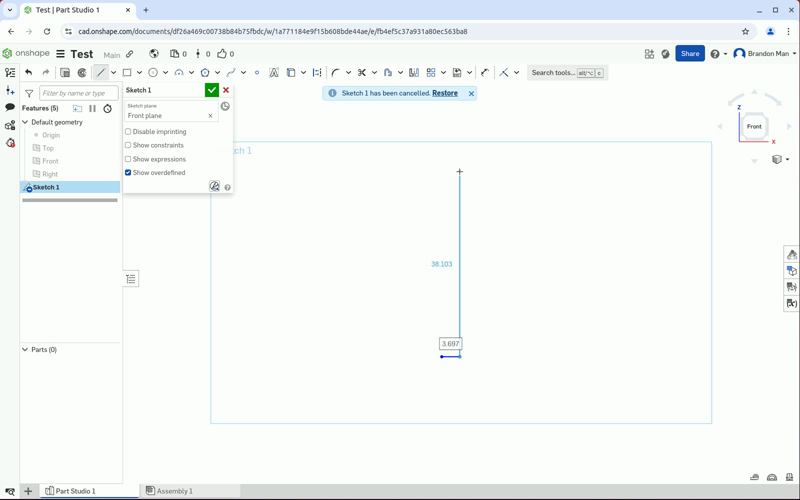
key_up(shift)
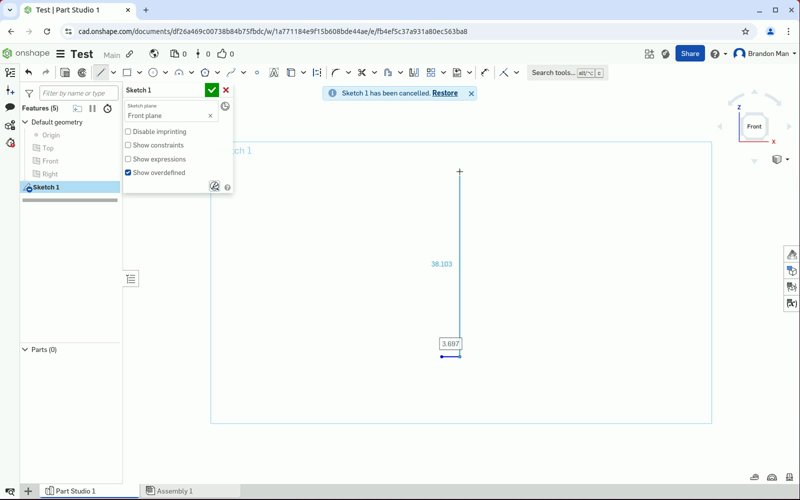
key_down(shift)
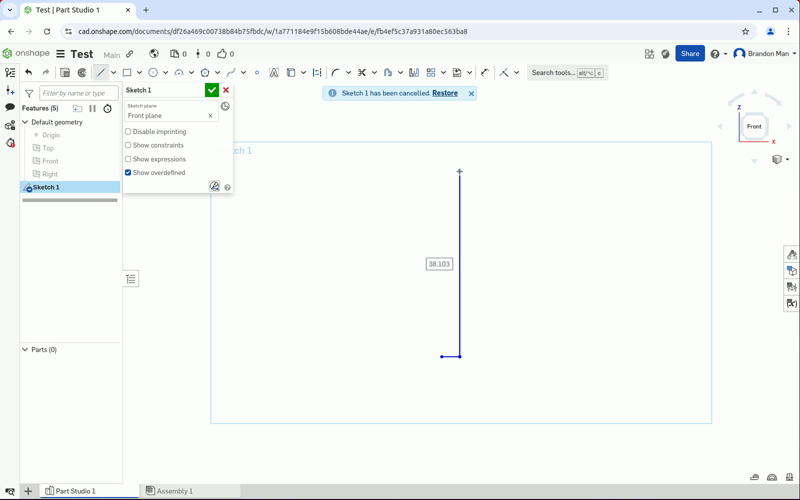
mouse_move(489, 171)
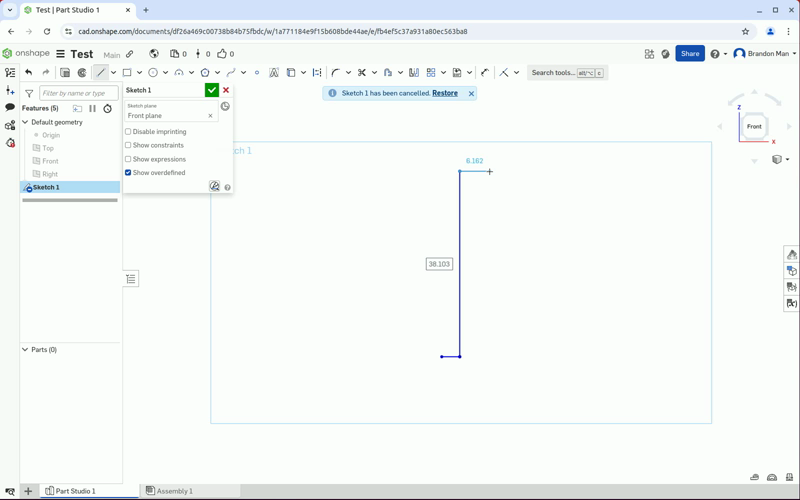
mouse_move(441, 171)
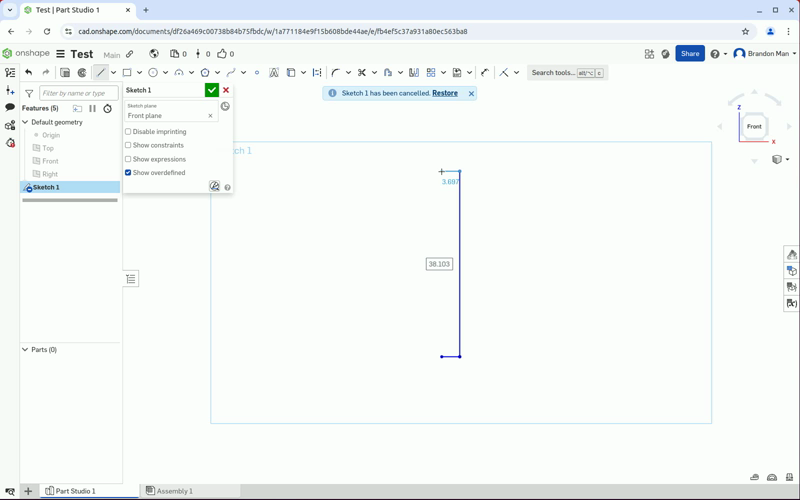
click(441, 171)
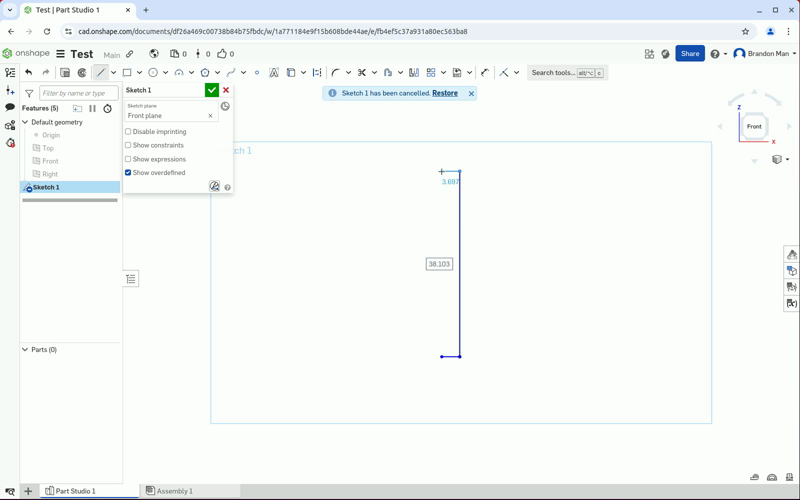
key_up(shift)
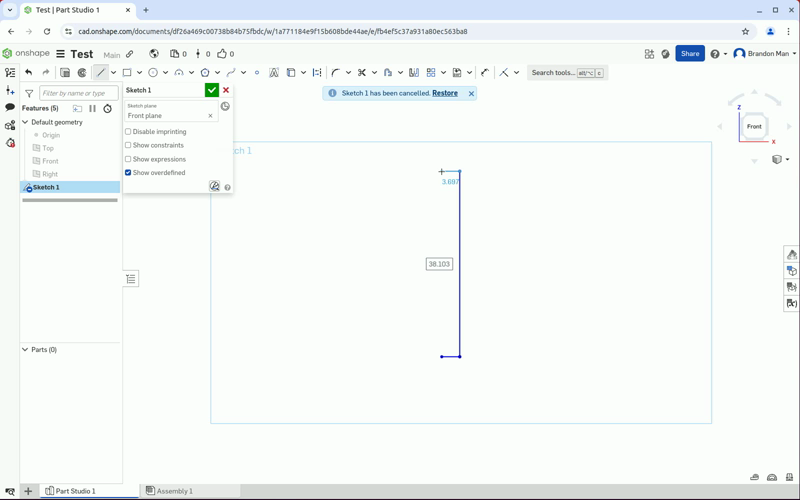
key_down(shift)
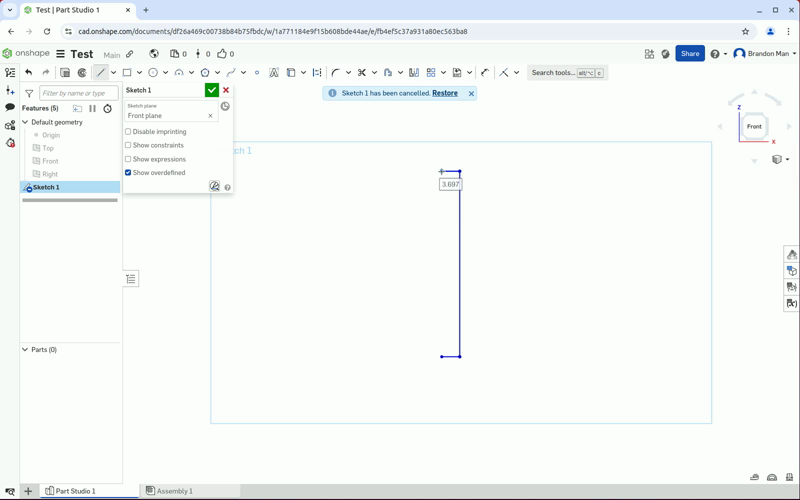
mouse_move(441, 356)
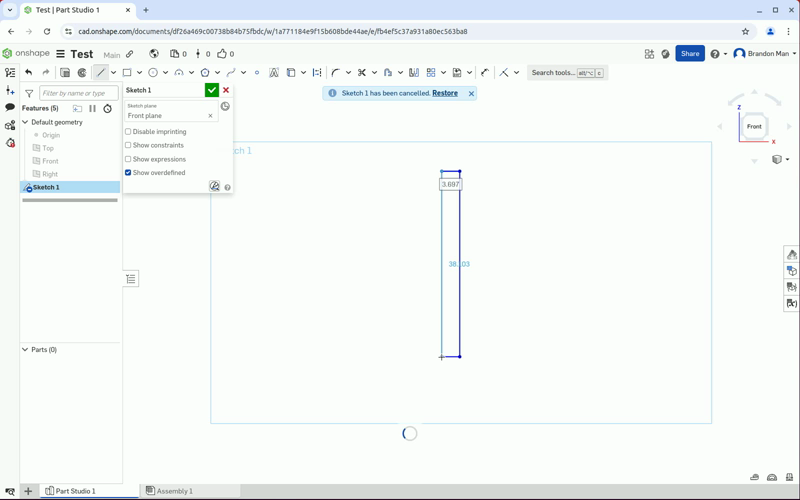
key_up(shift)
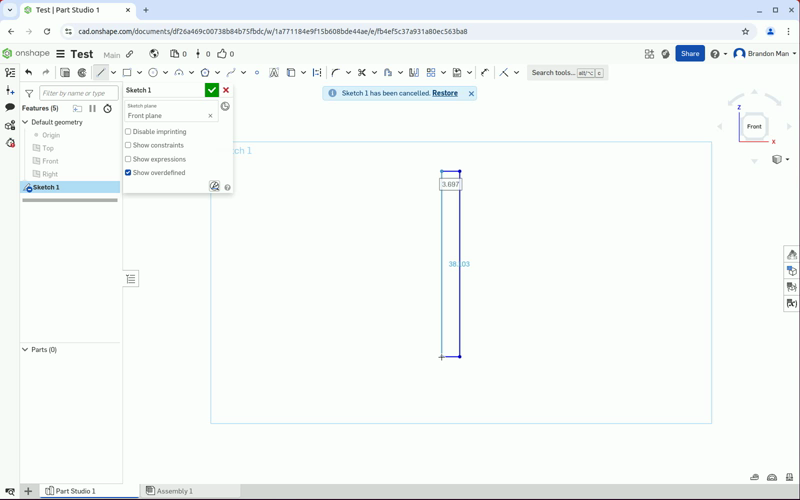
click(441, 356)
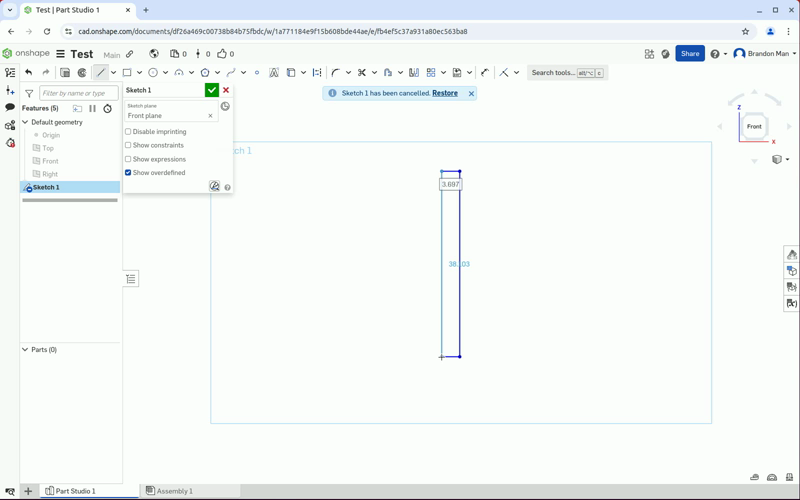
key(esc)
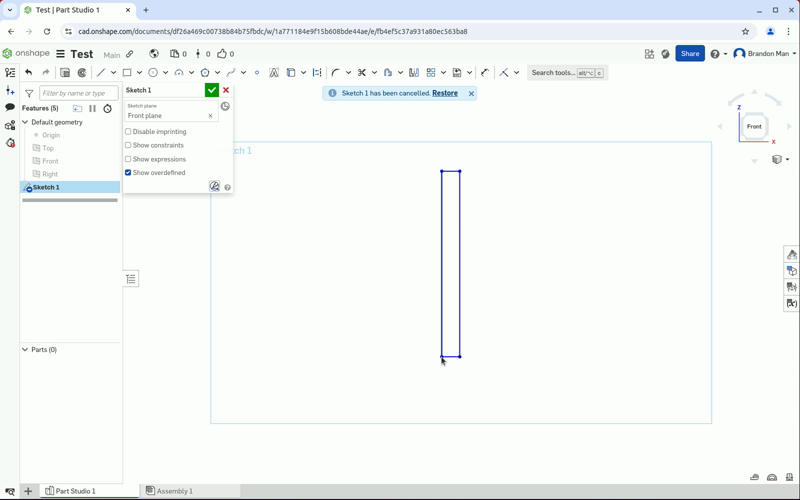
mouse_move(450, 286)
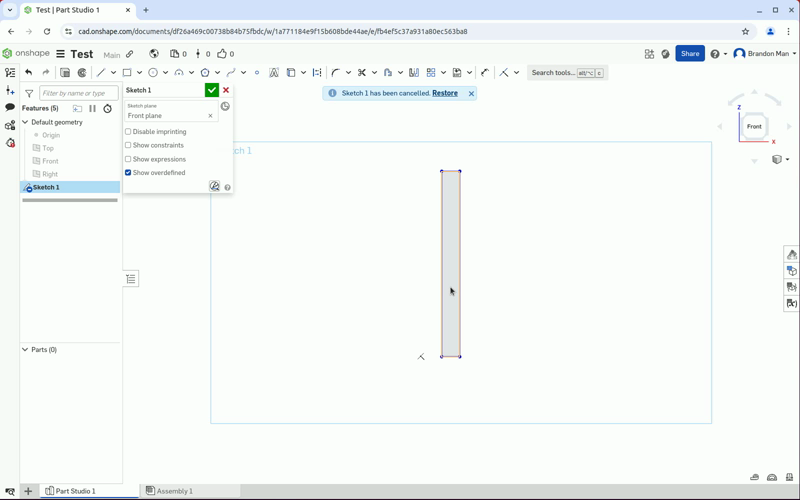
click(450, 286)
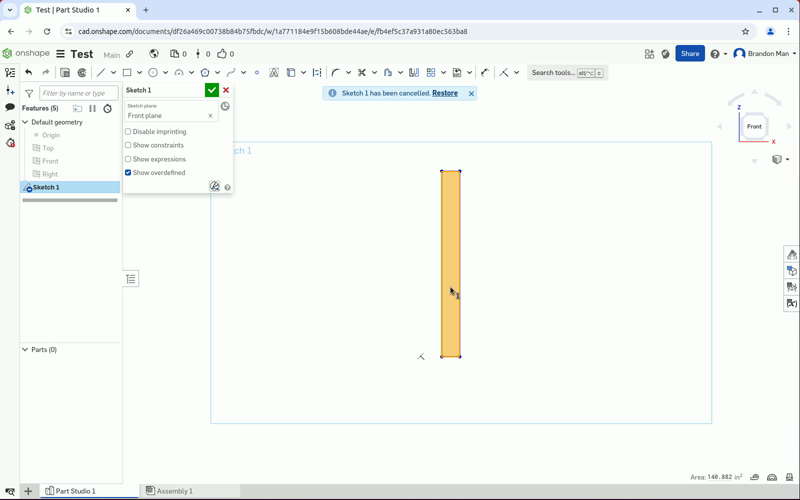
mouse_move(73, 352)
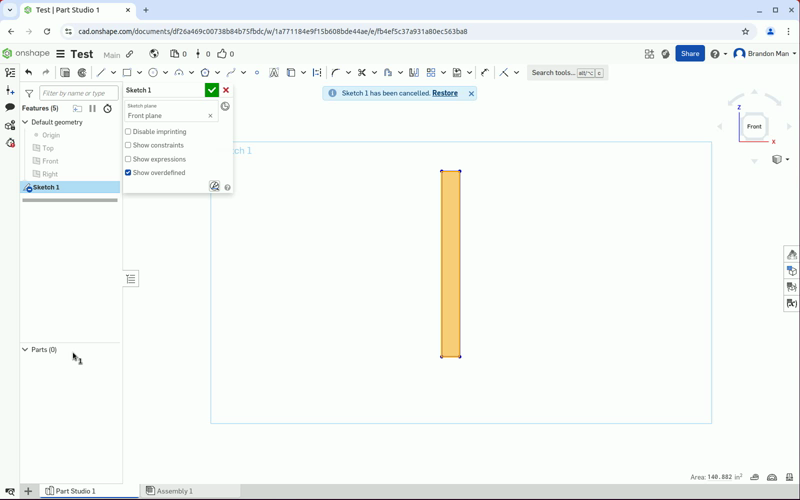
key(shift+y)
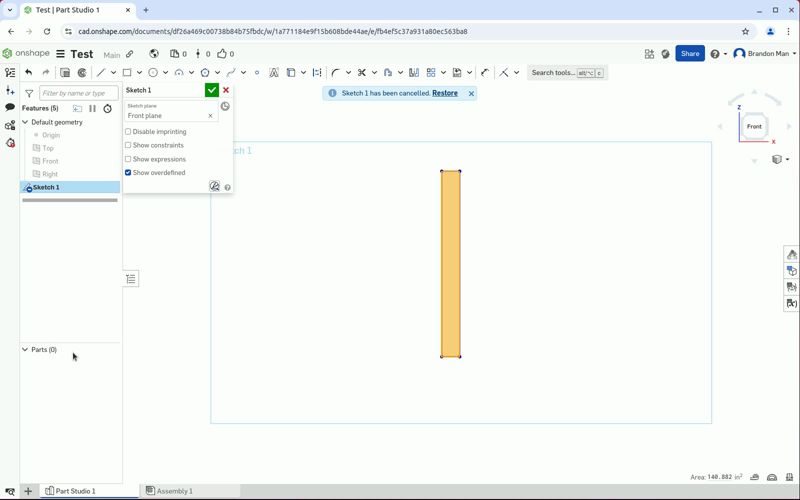
key(shift+e)
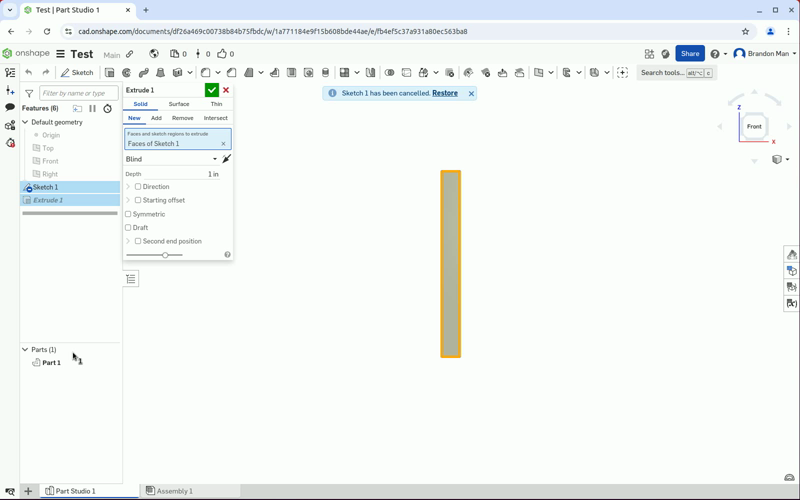
mouse_move(143, 106)
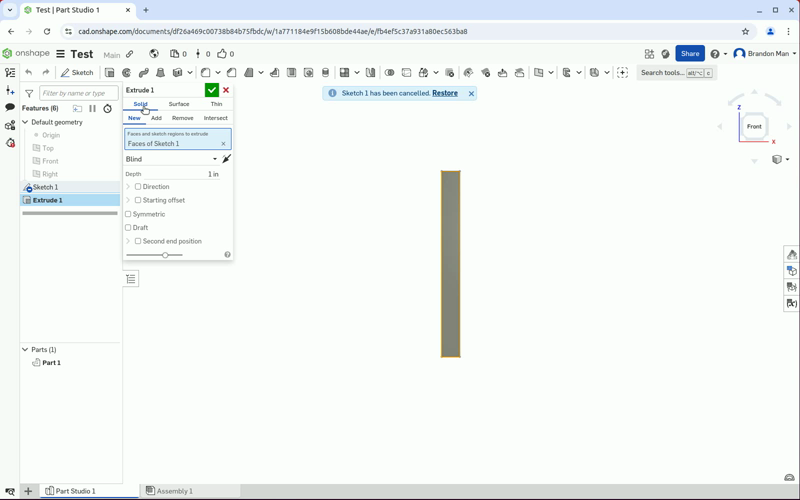
click(143, 106)
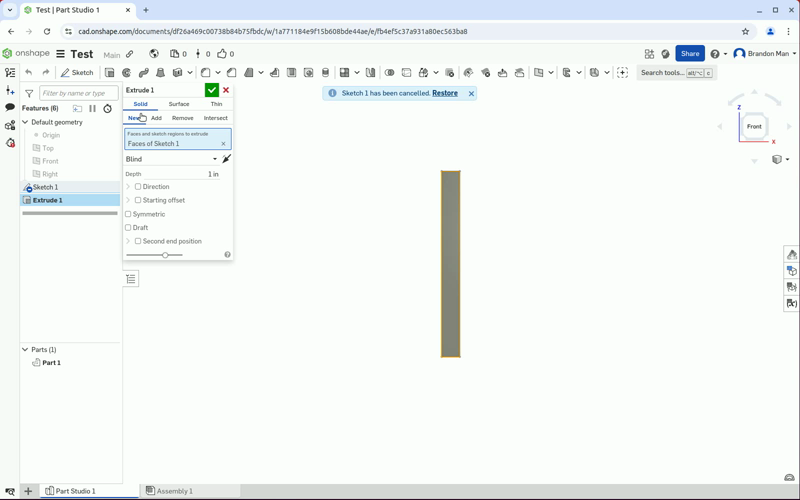
mouse_move(137, 120)
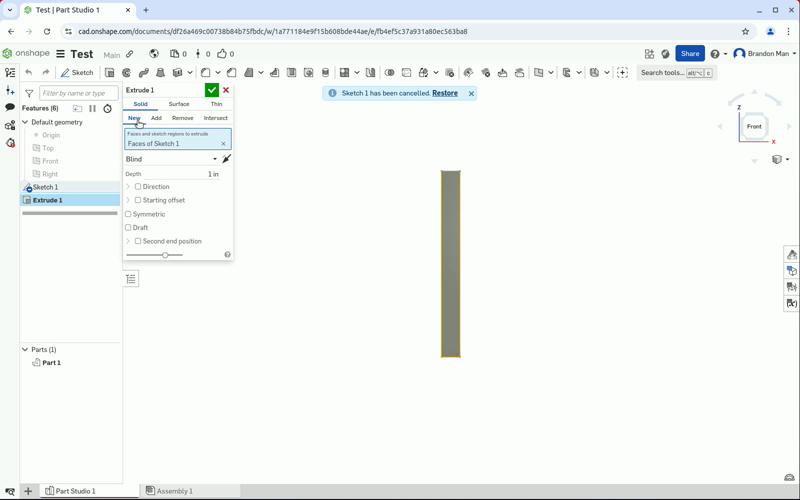
click(137, 120)
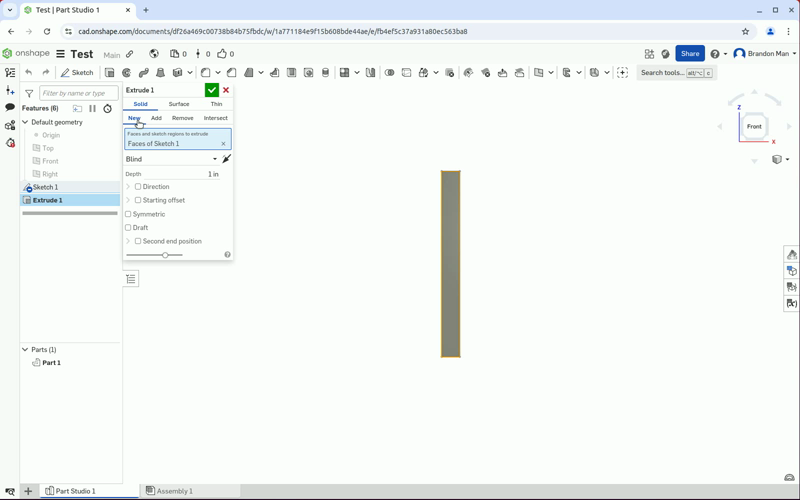
key(tab, 4)
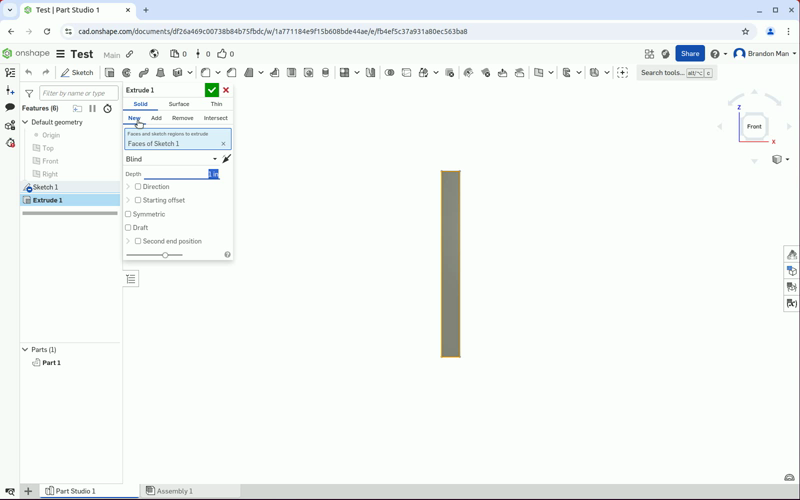
text(1.685)
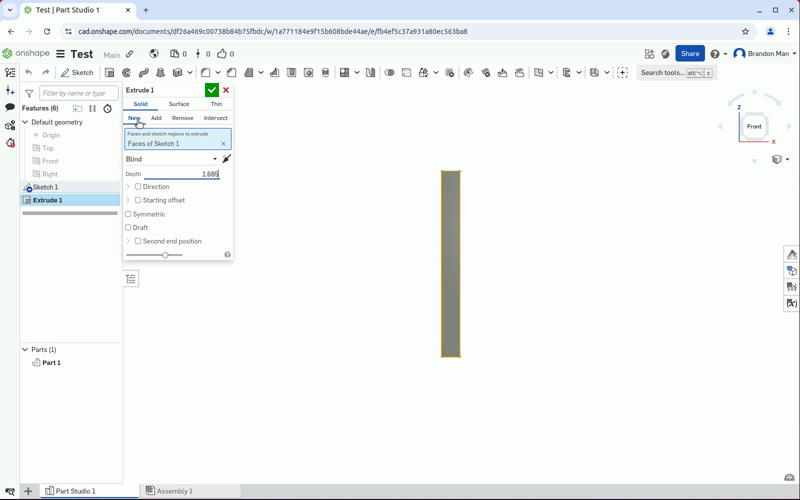
key(enter)
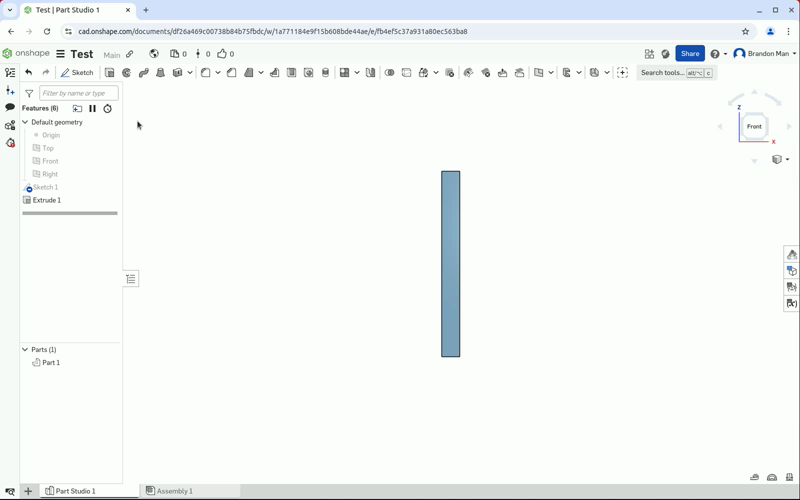
key(shift+h)
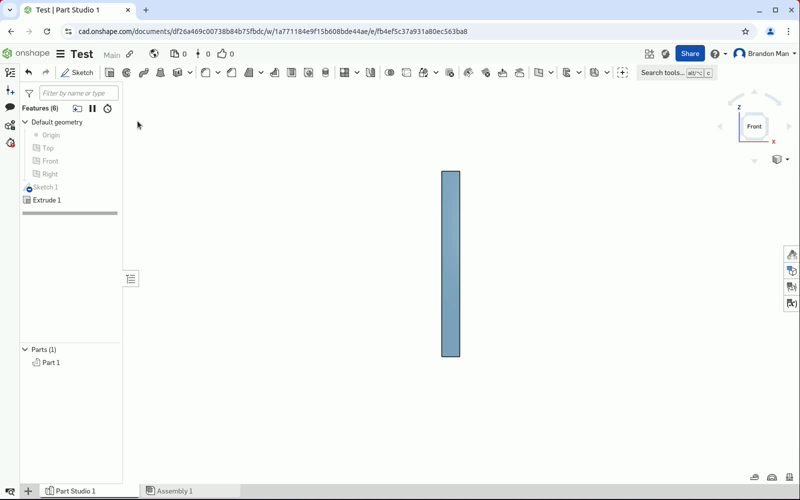
key(shift+h)
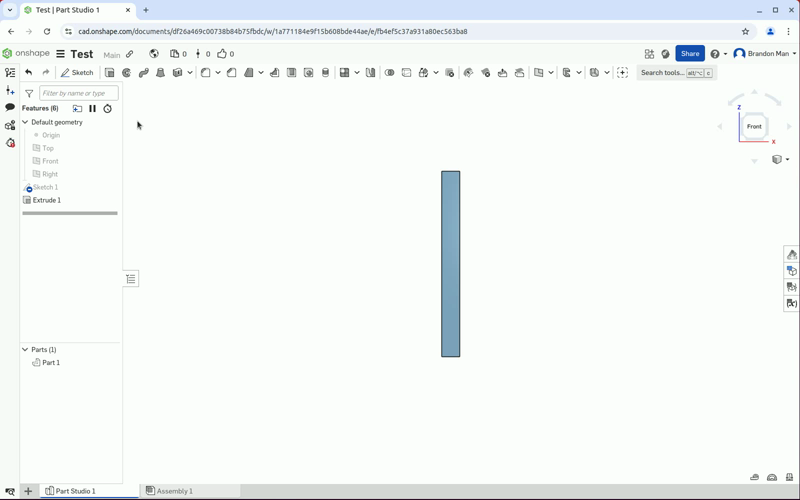
mouse_move(73, 189)
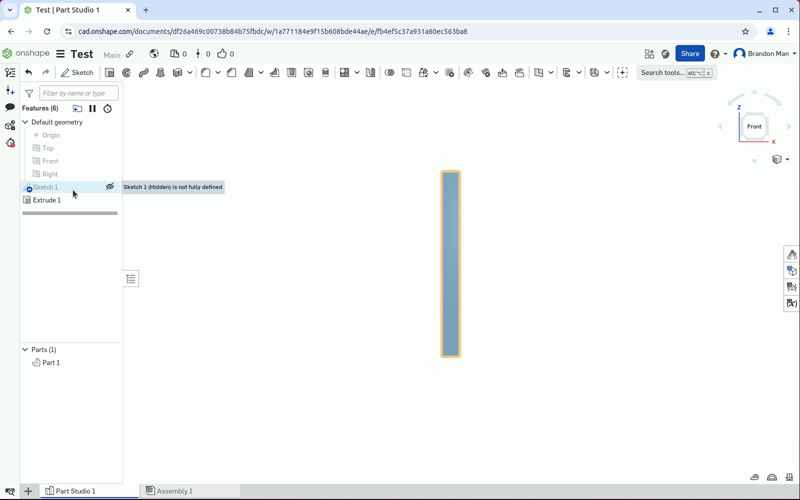
click(73, 189)
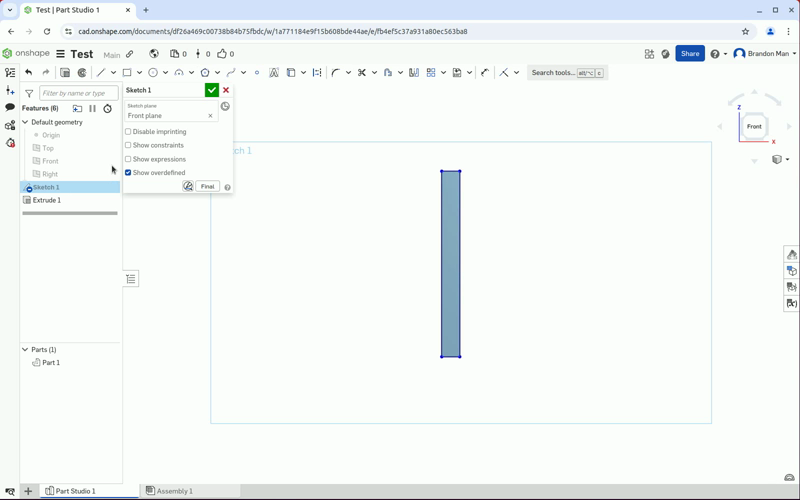
mouse_move(229, 92)
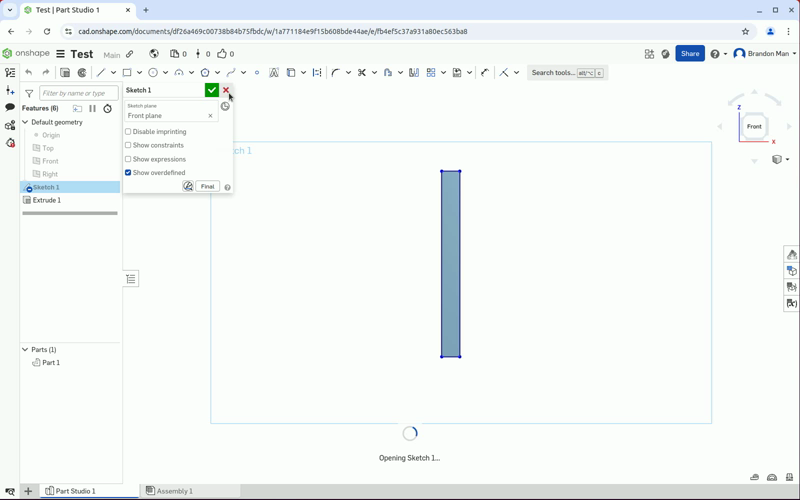
click(229, 92)
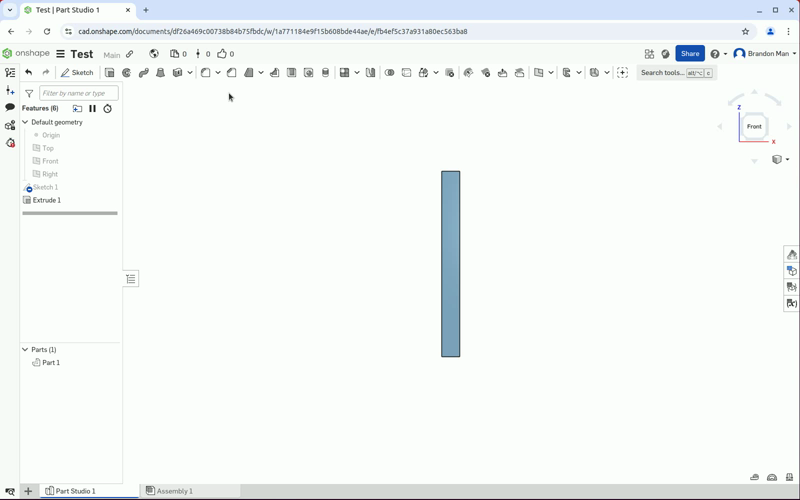
mouse_move(73, 352)
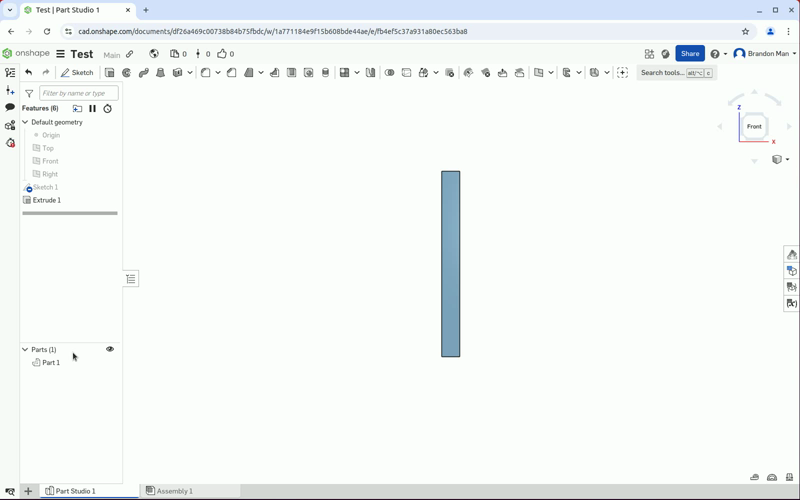
key(y)
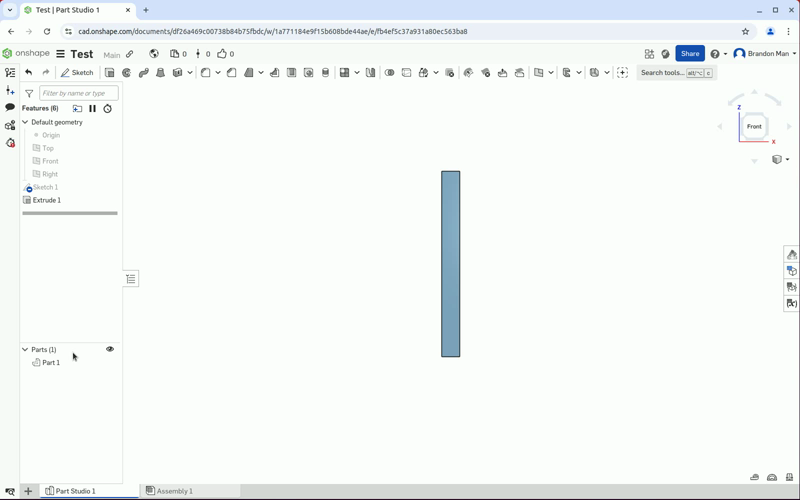
key(shift+p)
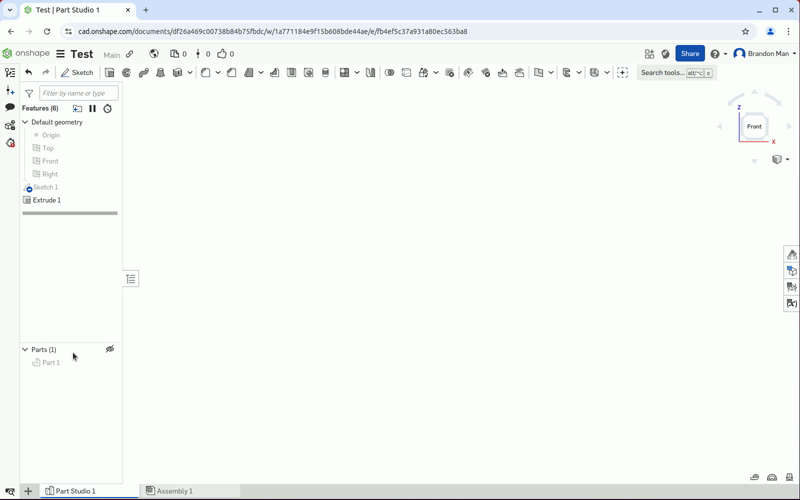
key(space)
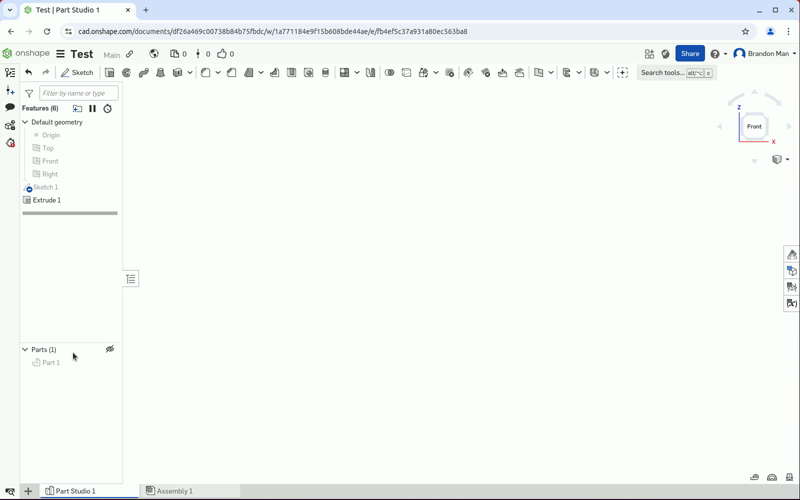
key_down(shift)
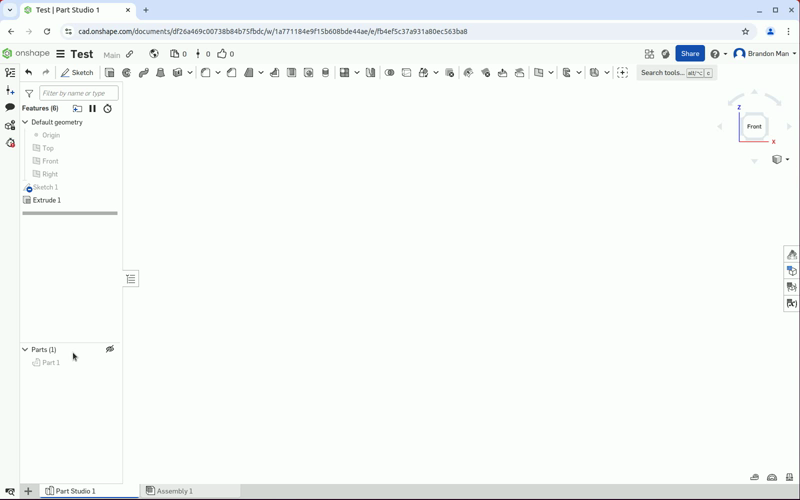
key(left)
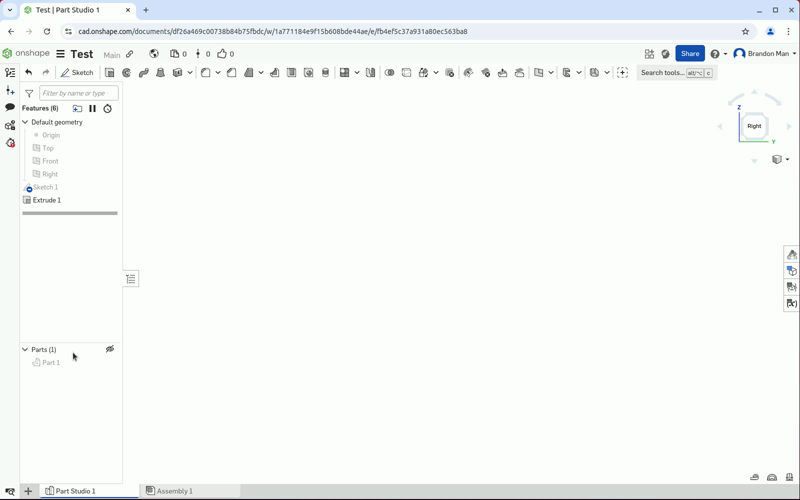
key_up(shift)
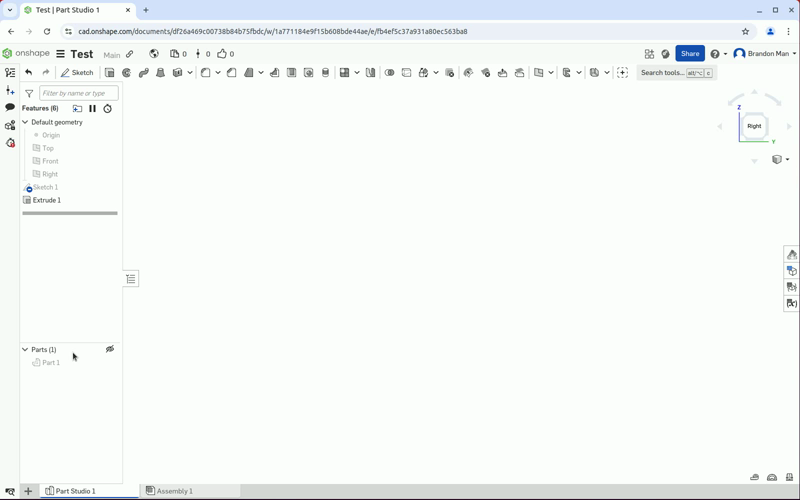
mouse_move(73, 352)
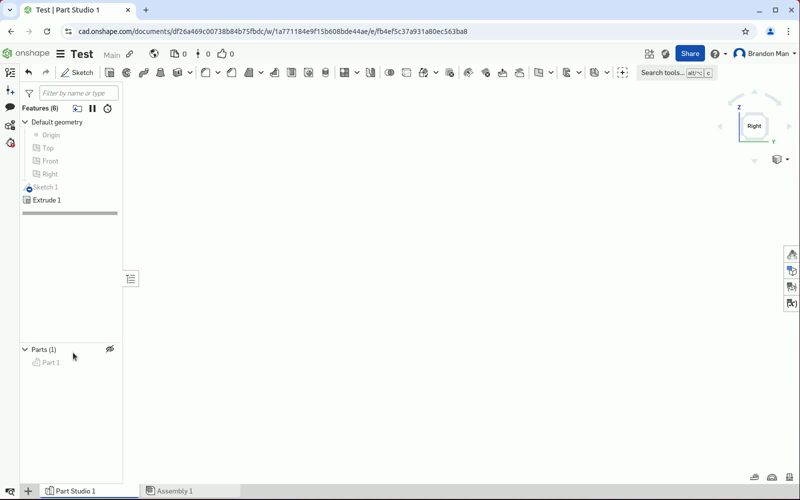
key(shift+y)
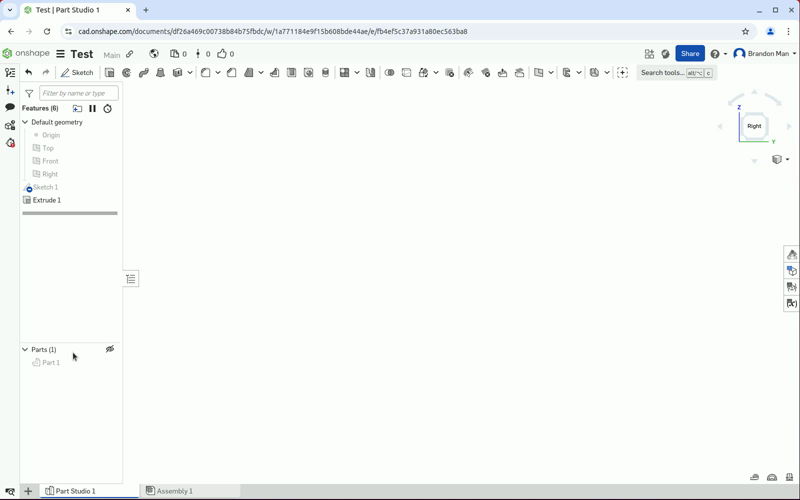
key(shift+s)
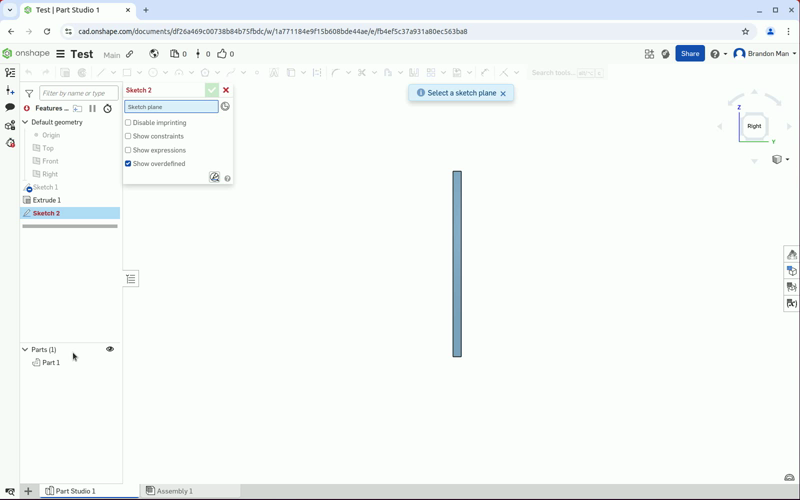
mouse_move(73, 176)
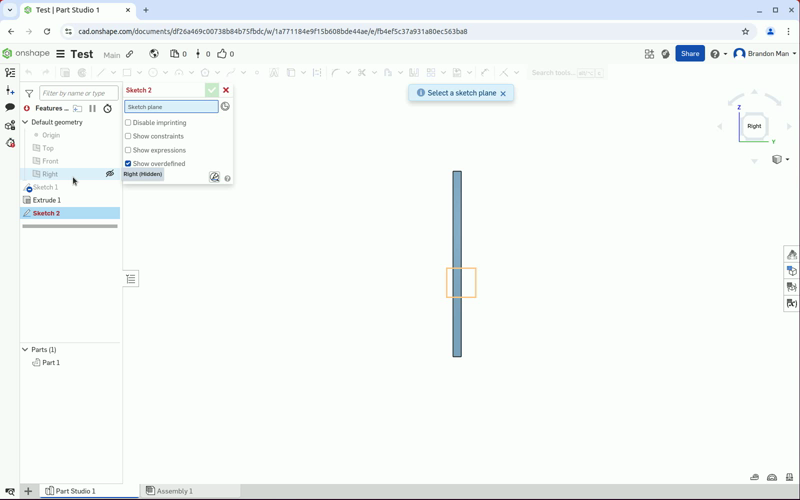
click(73, 176)
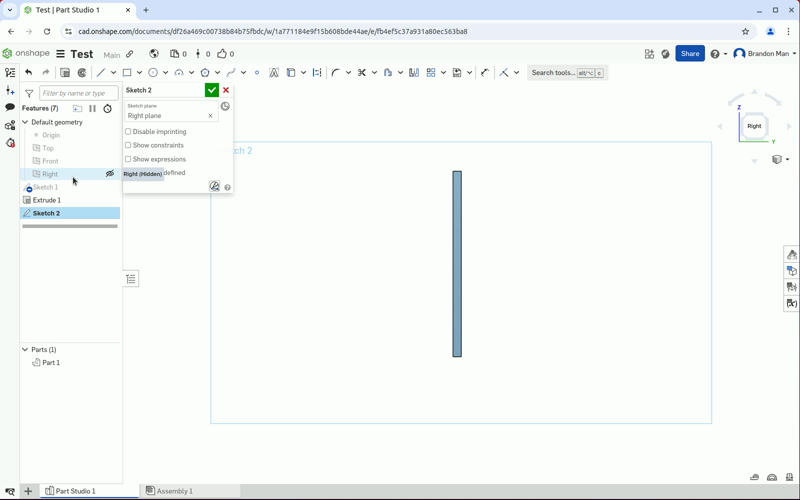
mouse_move(73, 352)
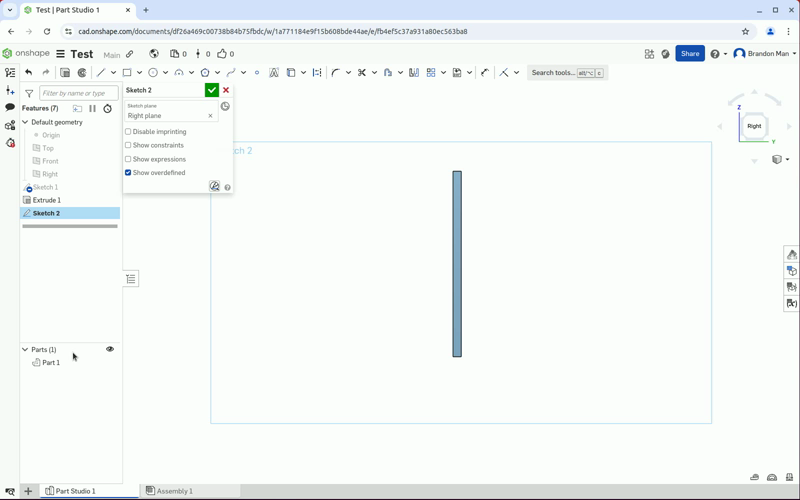
key(y)
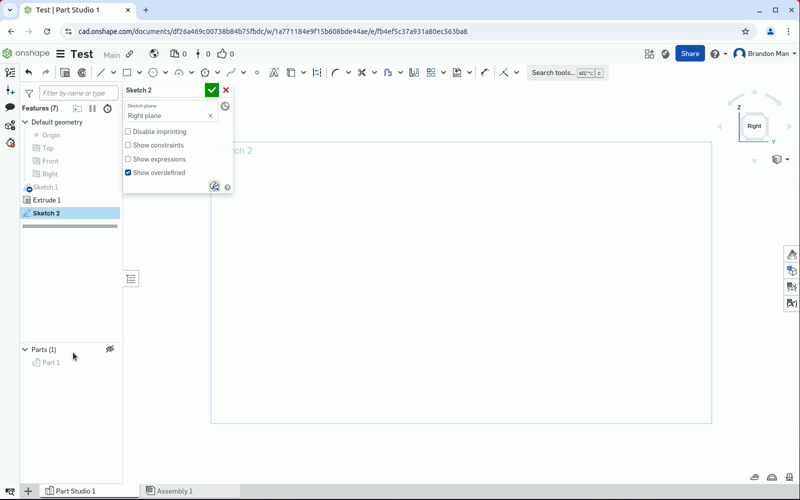
key(l)
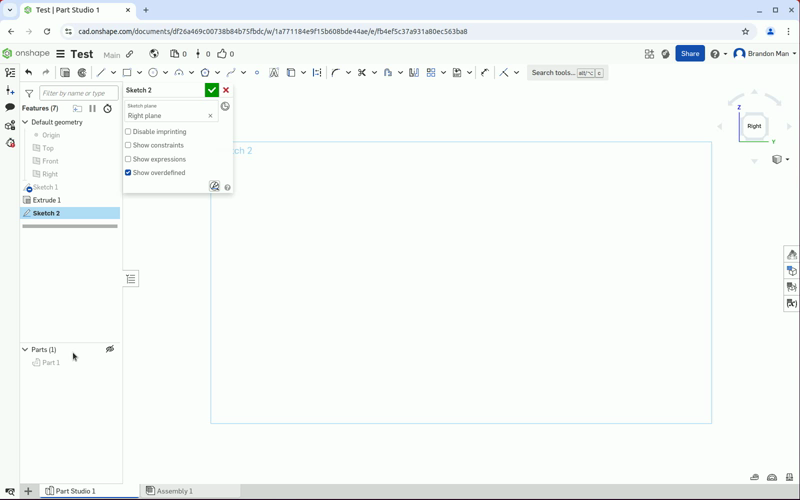
key_down(shift)
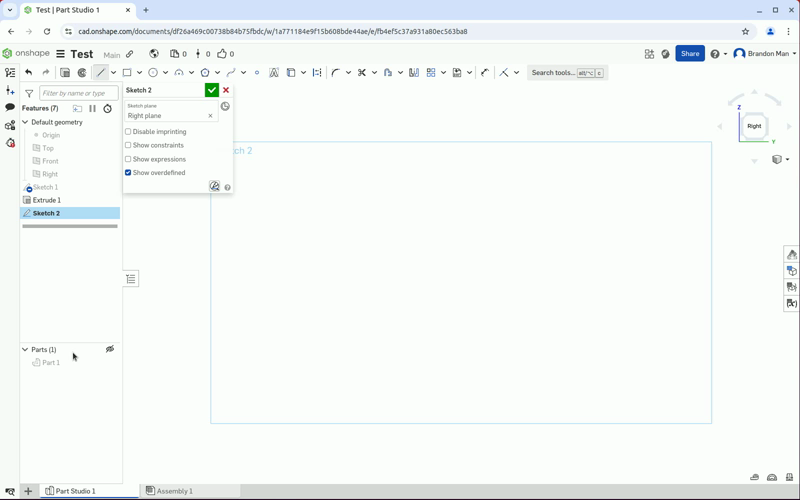
mouse_move(460, 356)
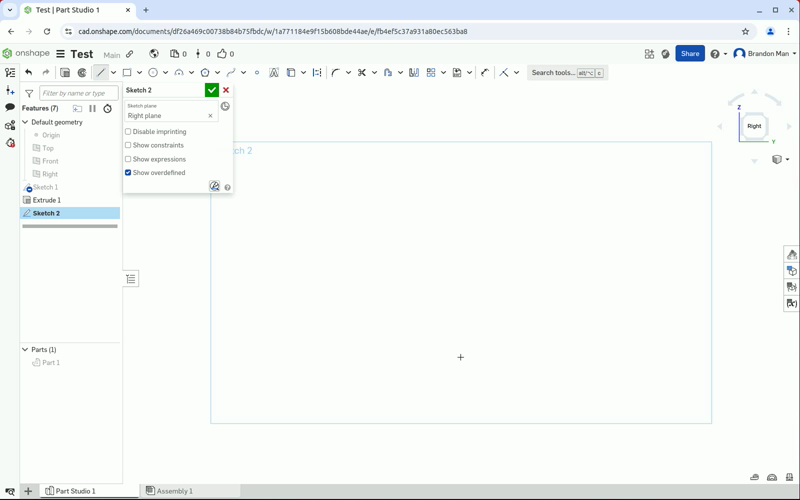
click(460, 356)
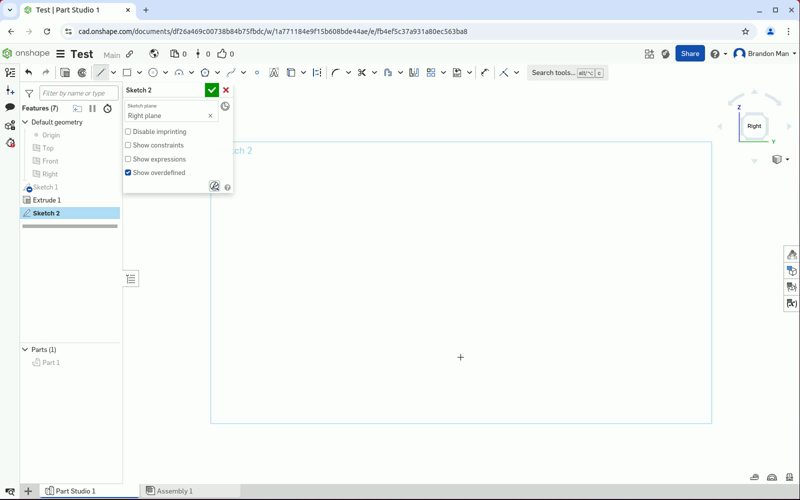
key_up(shift)
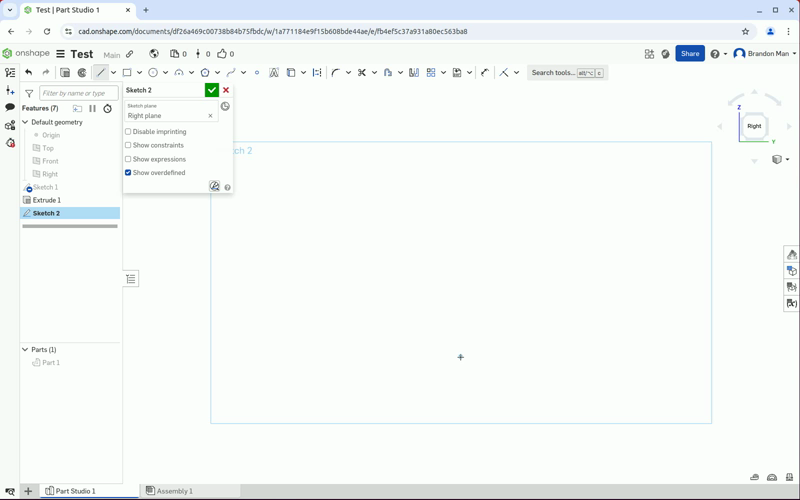
key_down(shift)
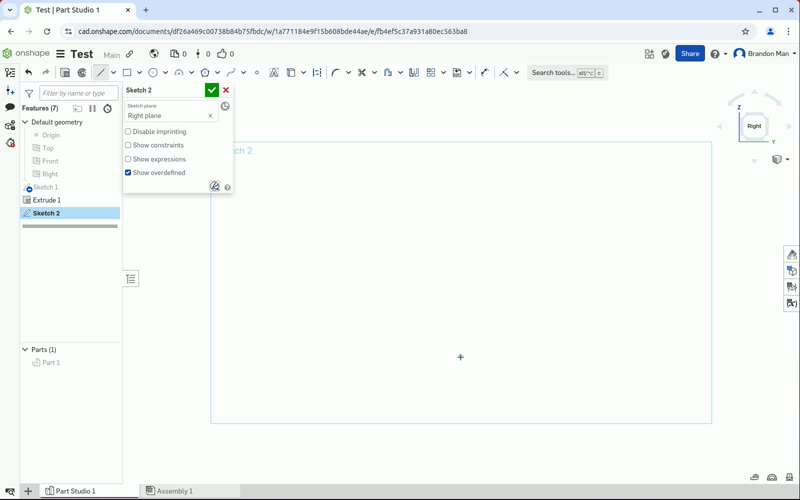
mouse_move(490, 356)
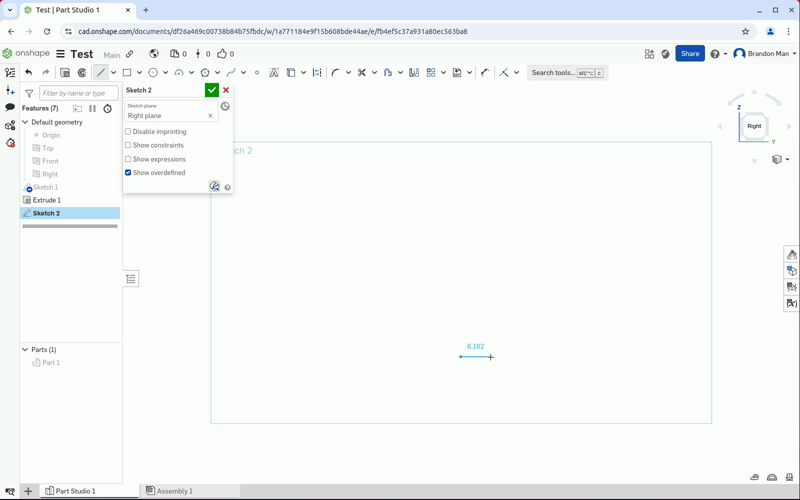
mouse_move(478, 356)
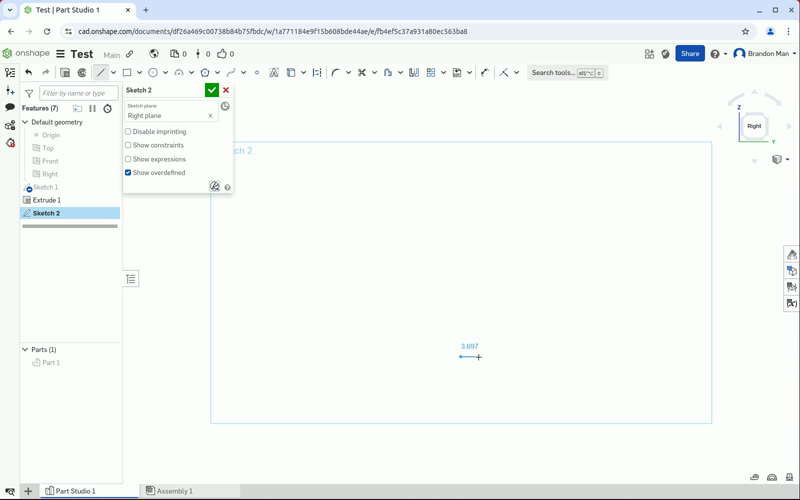
click(478, 356)
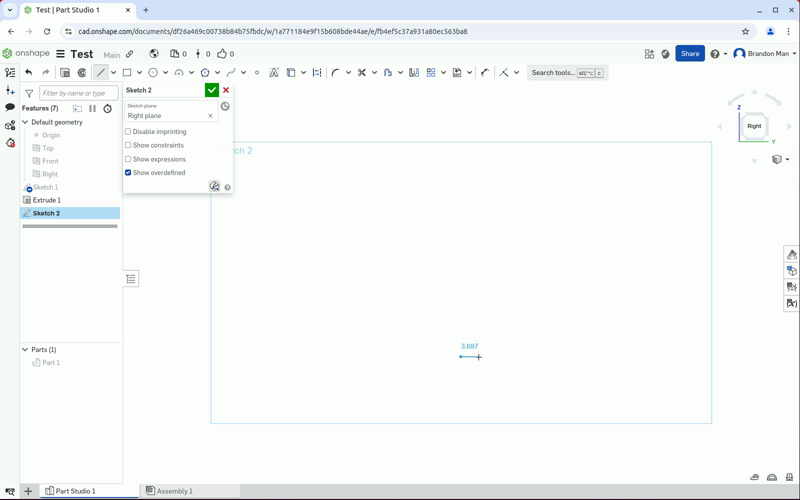
key_up(shift)
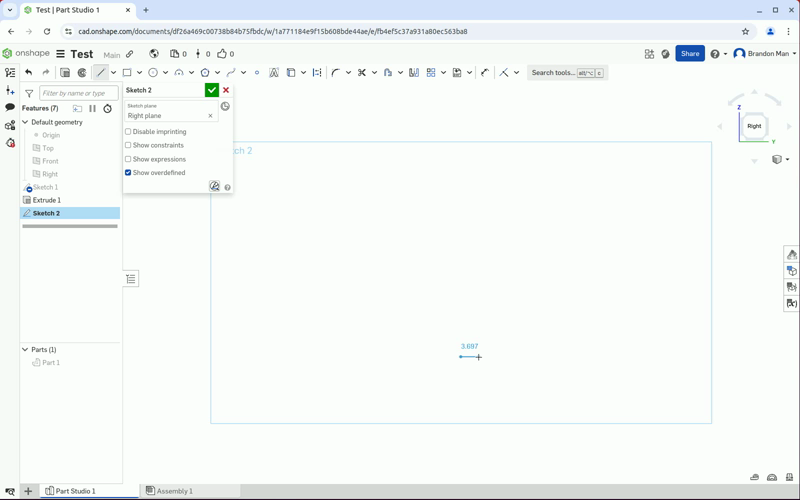
key_down(shift)
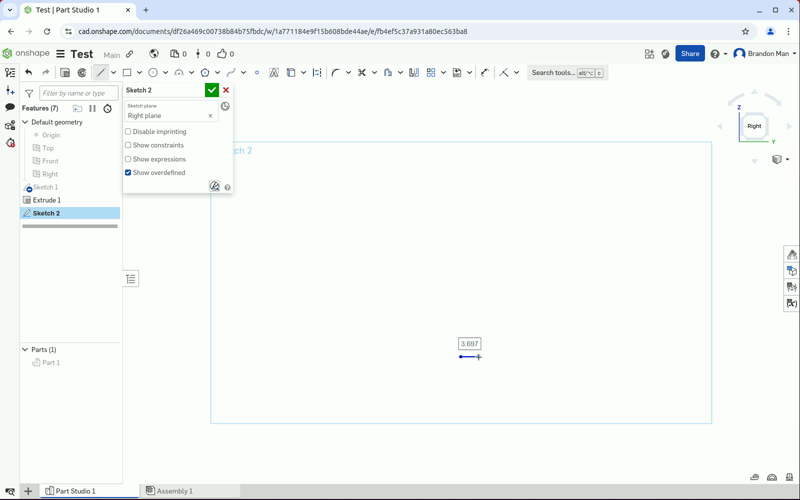
mouse_move(478, 171)
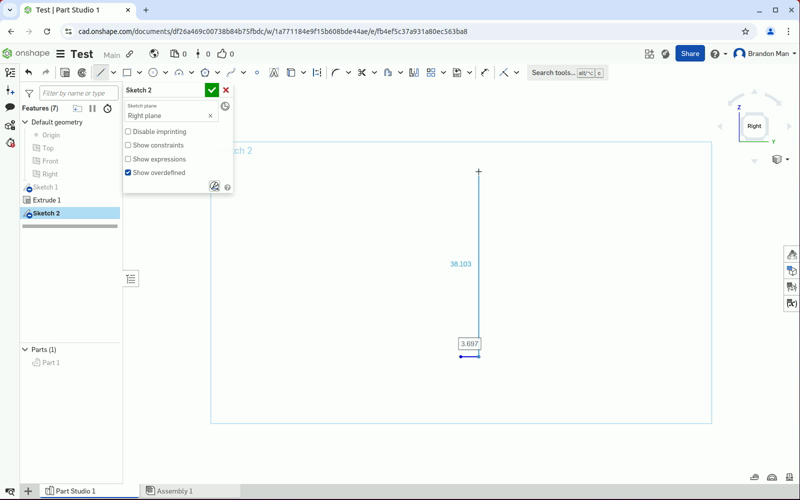
click(478, 171)
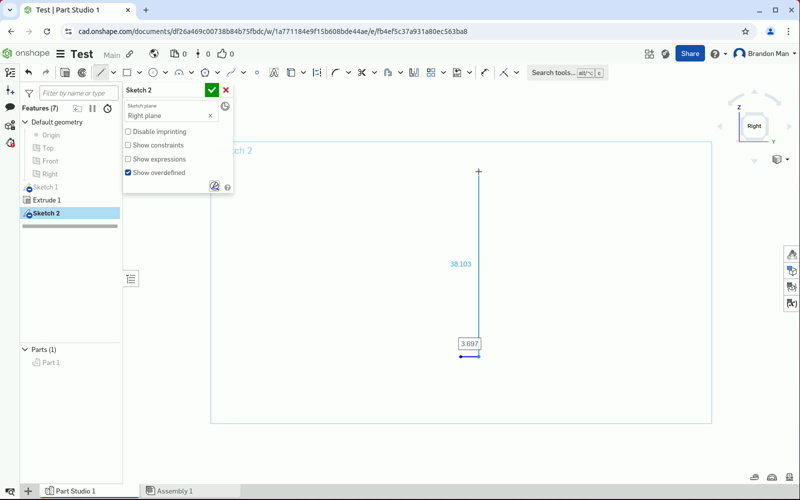
key_up(shift)
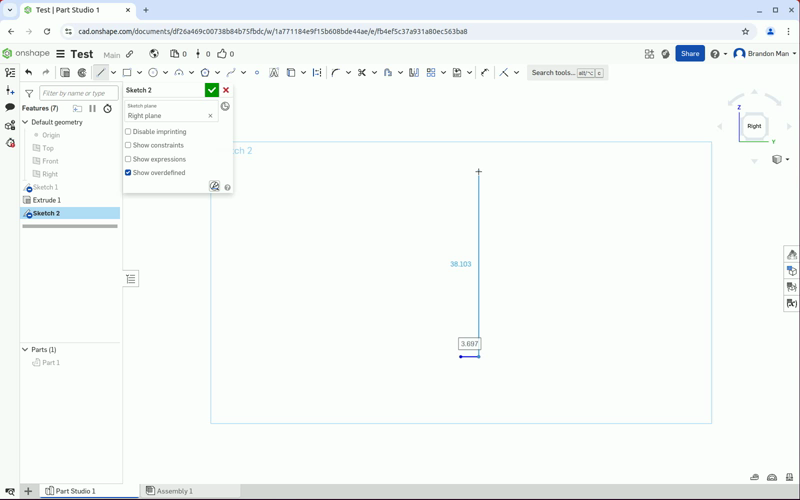
key_down(shift)
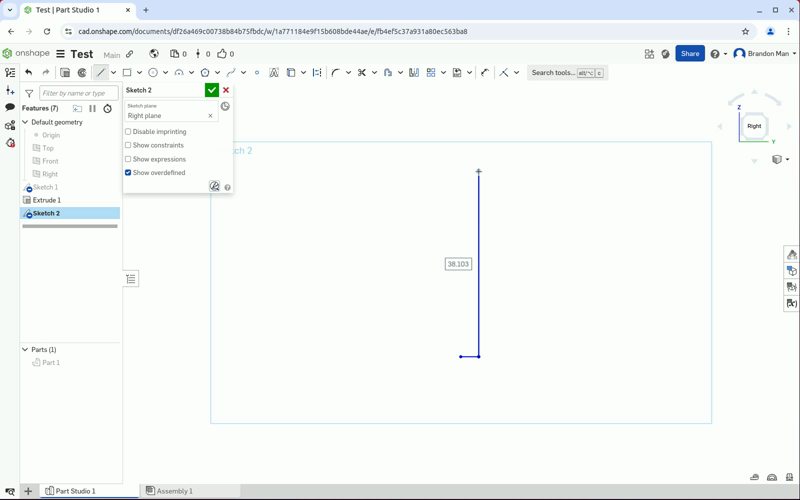
mouse_move(508, 171)
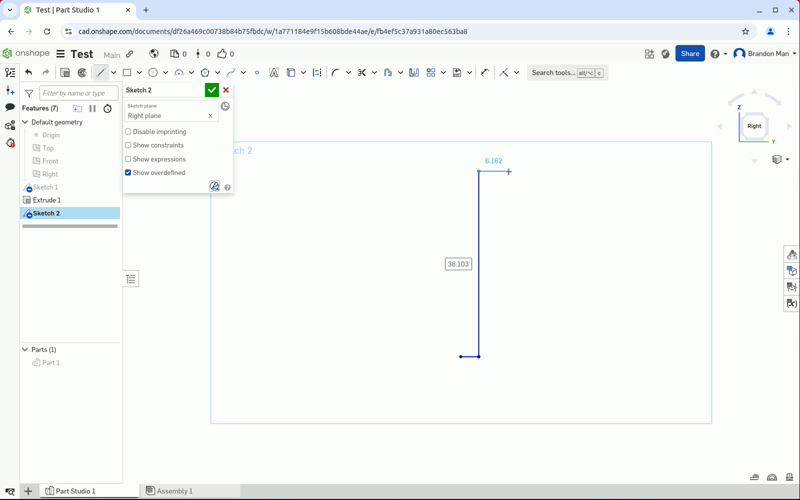
mouse_move(460, 171)
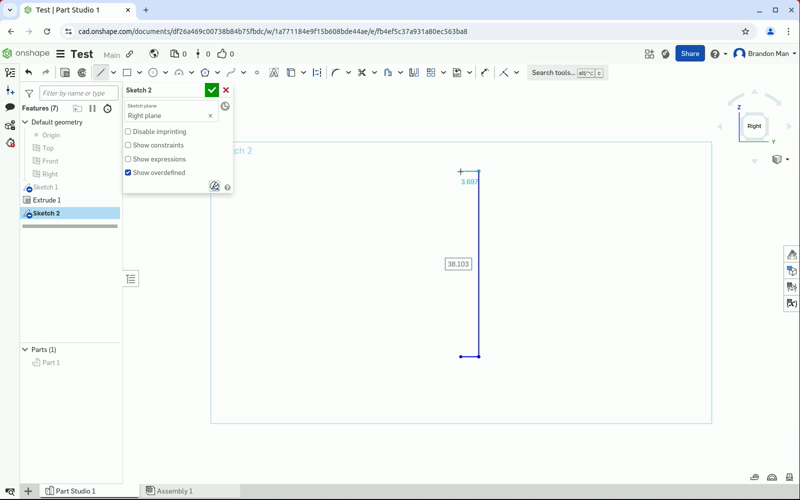
click(460, 171)
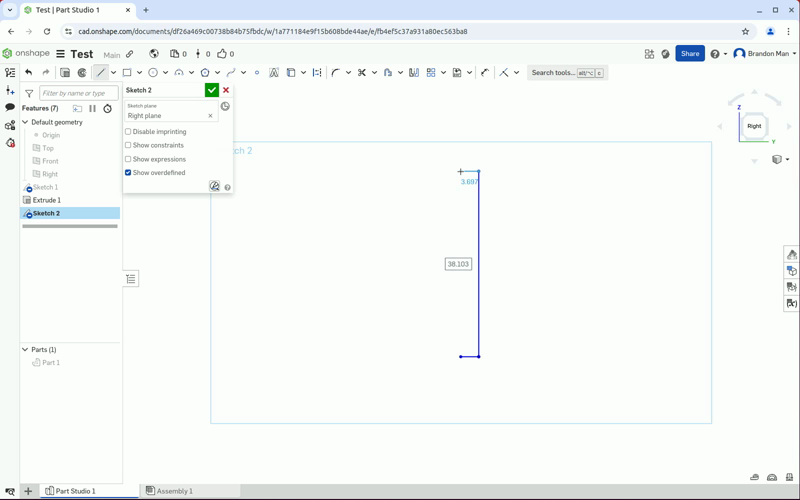
key_up(shift)
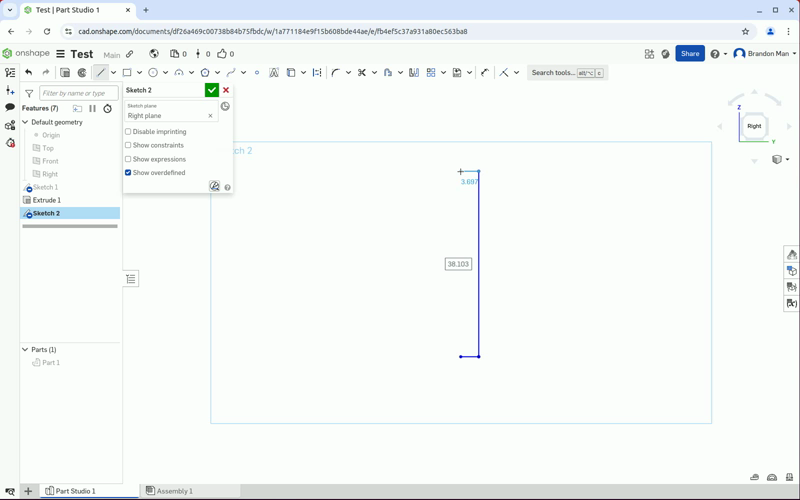
key_down(shift)
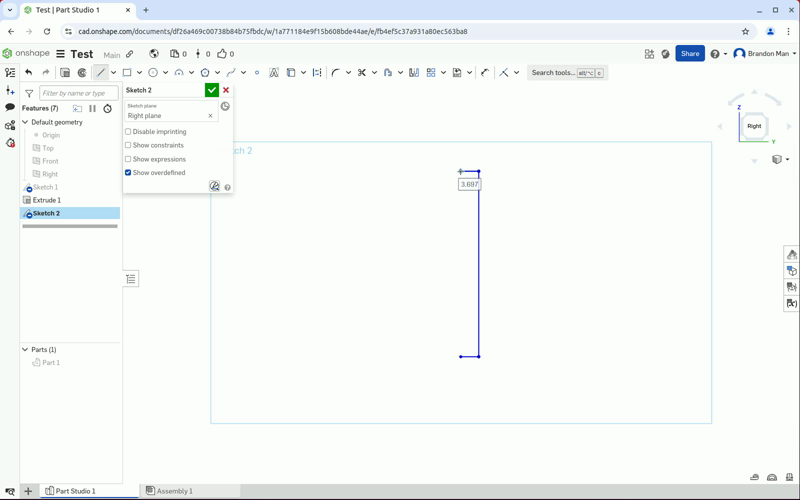
mouse_move(460, 356)
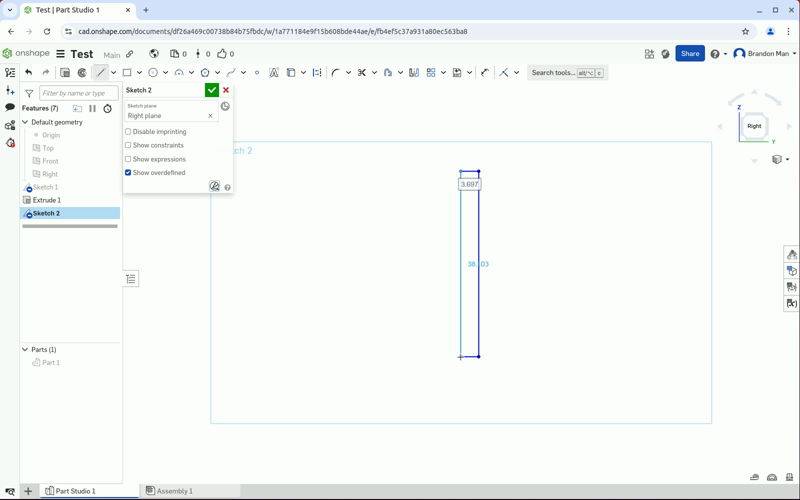
key_up(shift)
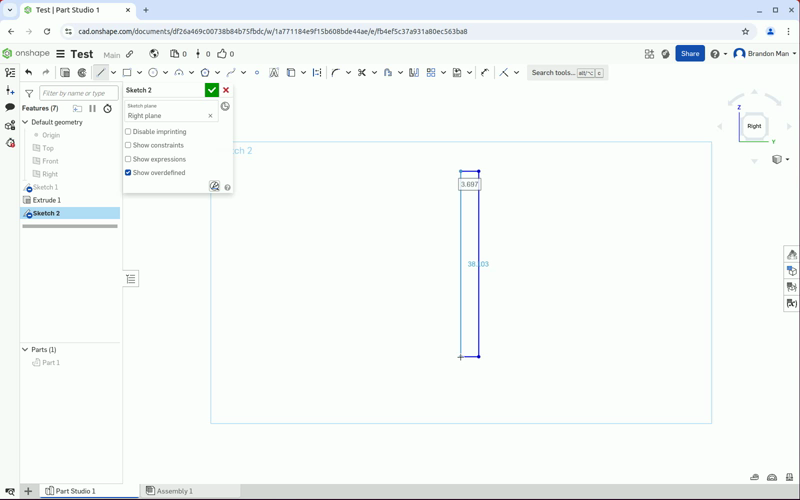
click(460, 356)
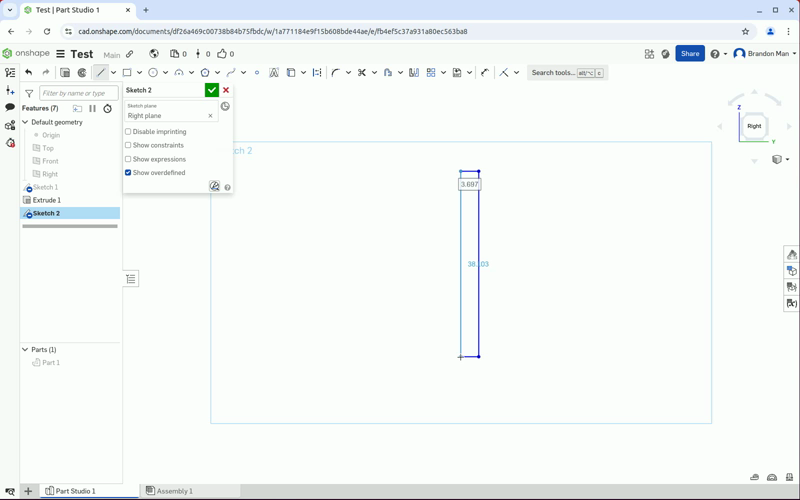
key(esc)
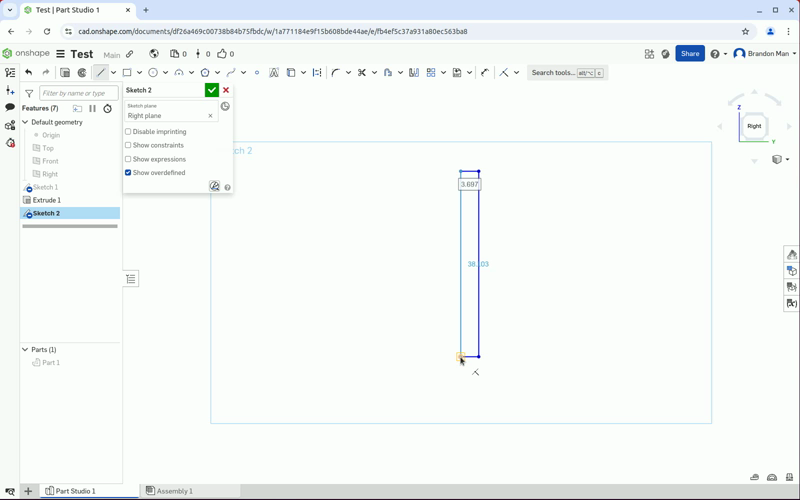
mouse_move(469, 204)
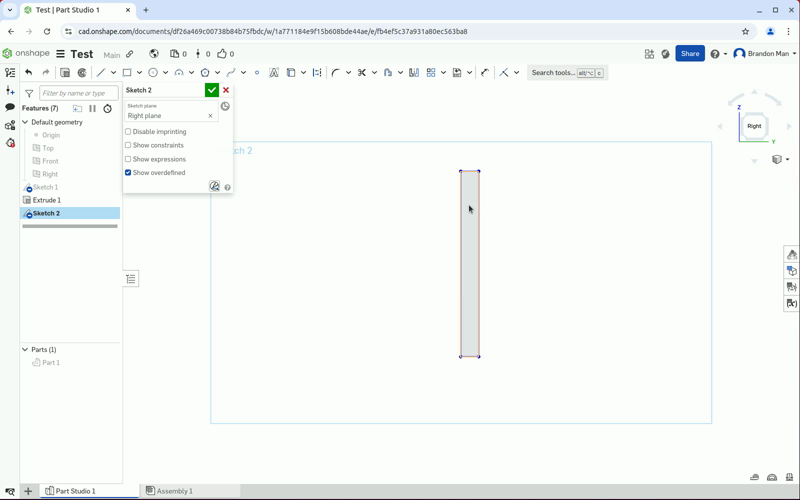
click(469, 204)
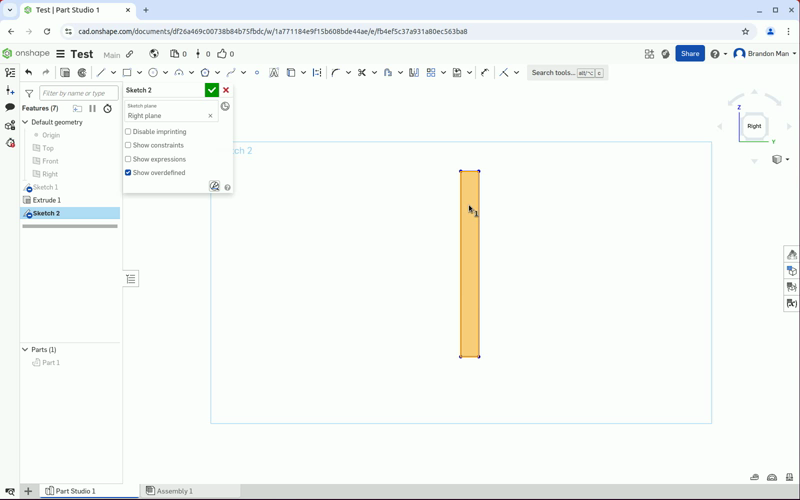
mouse_move(73, 352)
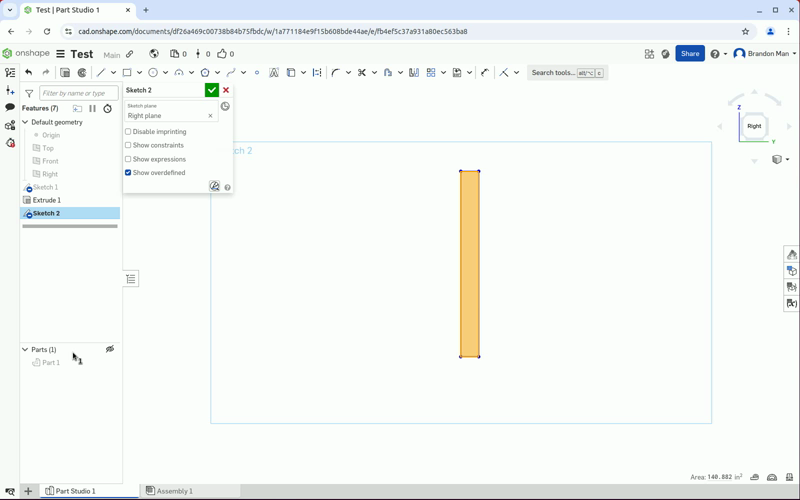
key(shift+y)
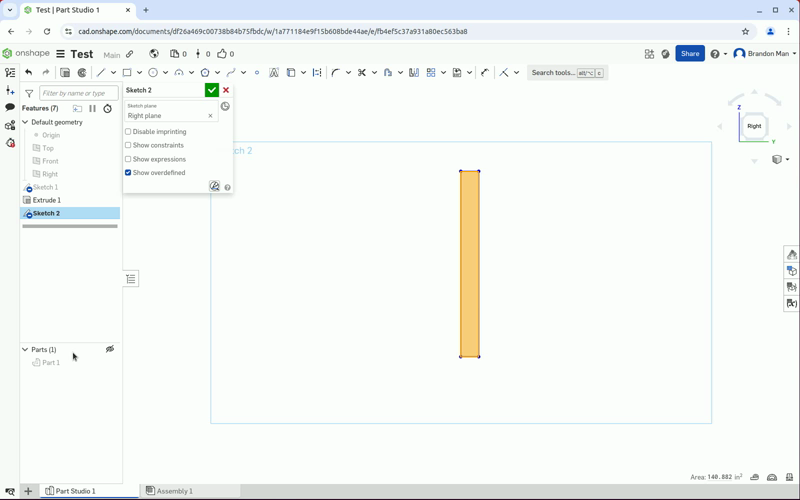
key(shift+e)
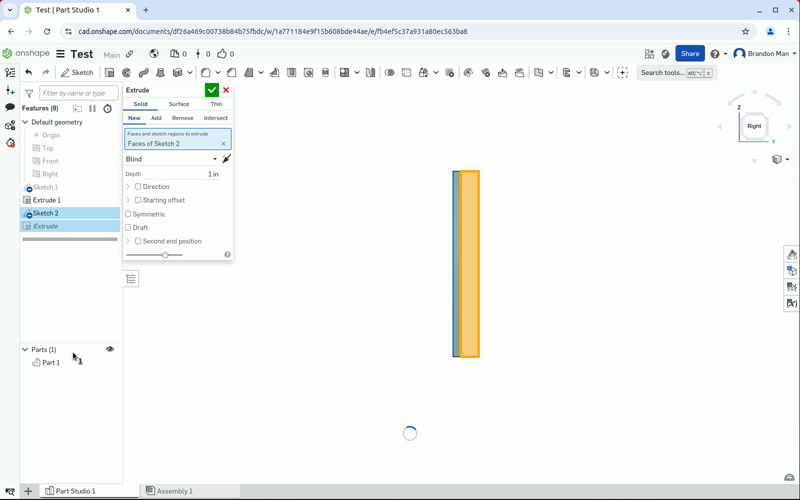
mouse_move(143, 106)
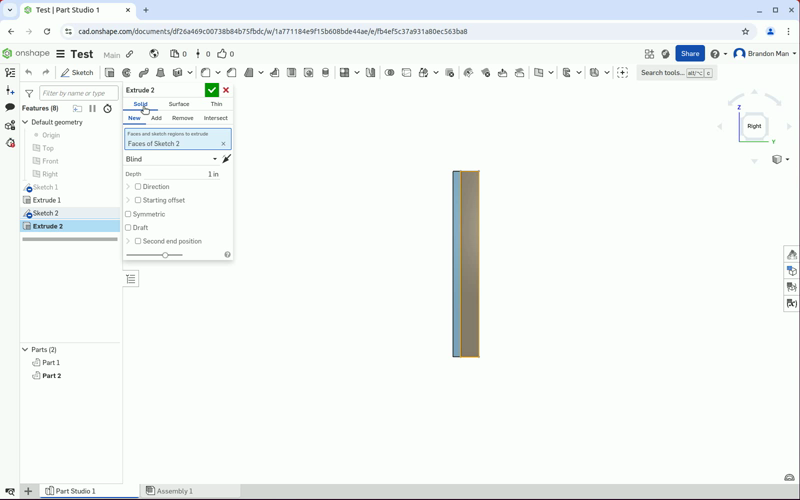
click(143, 106)
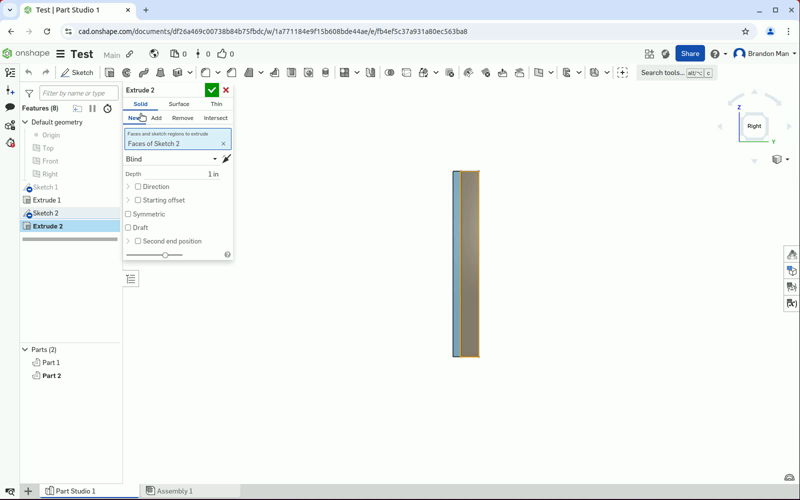
mouse_move(137, 120)
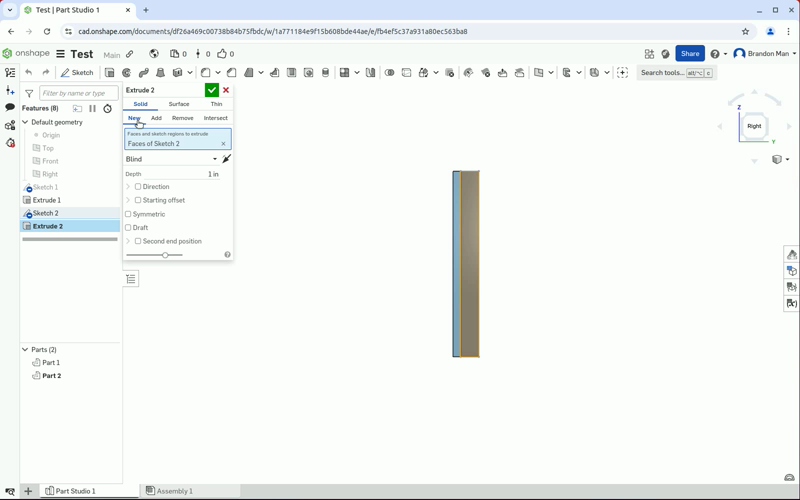
click(137, 120)
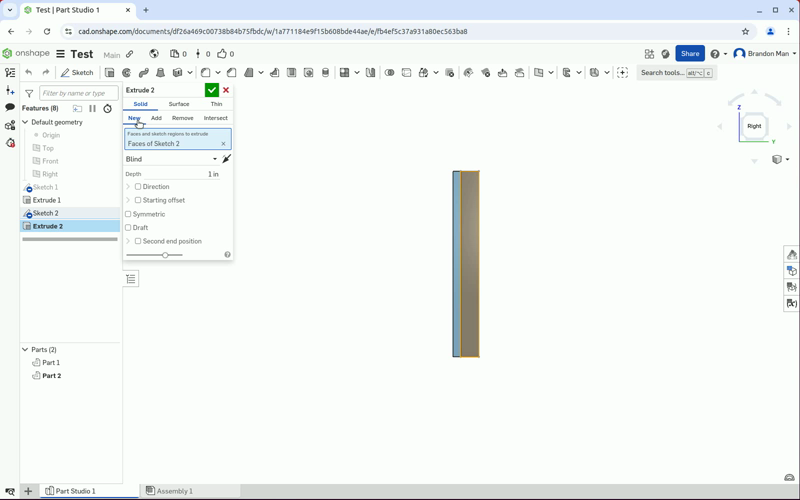
key(tab, 4)
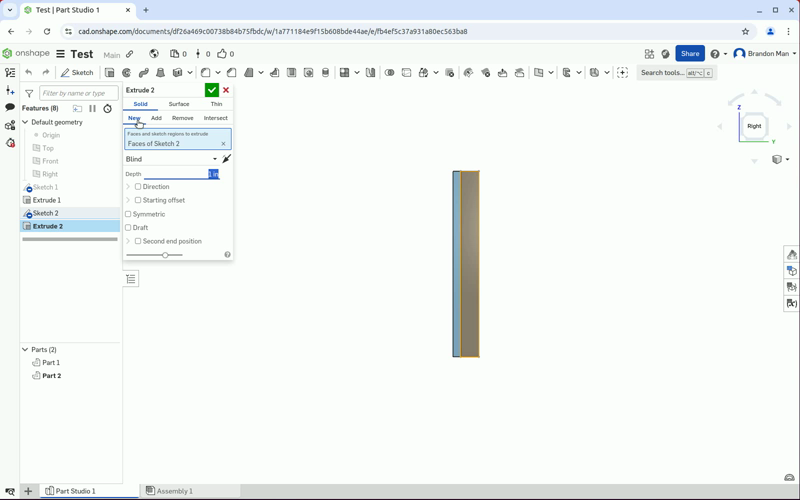
text(-0.963)
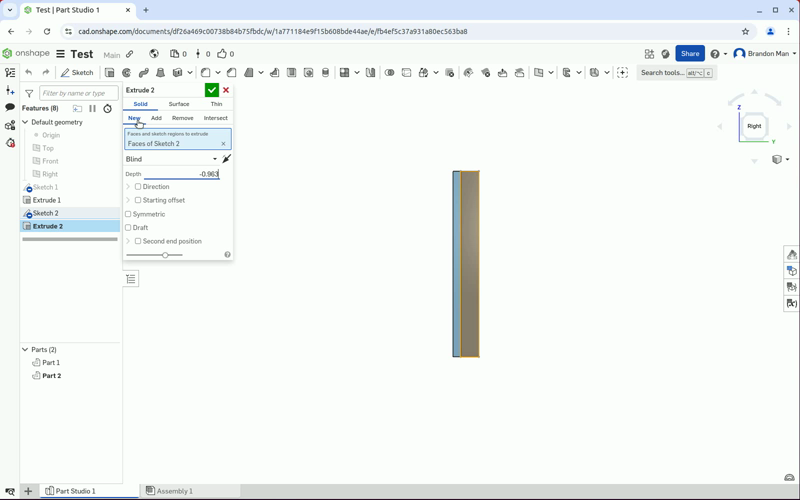
key(enter)
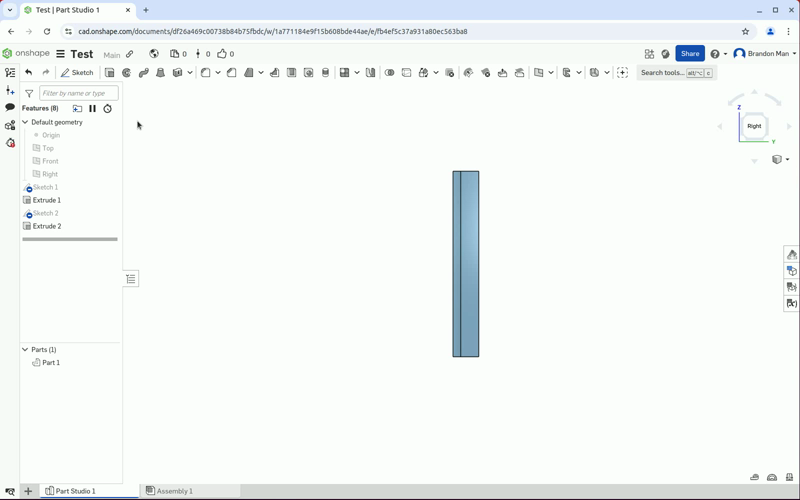
key(shift+h)
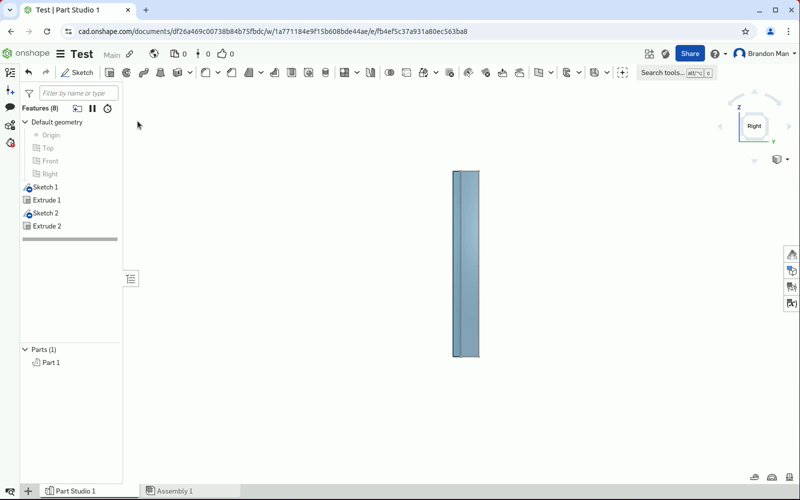
key(shift+h)
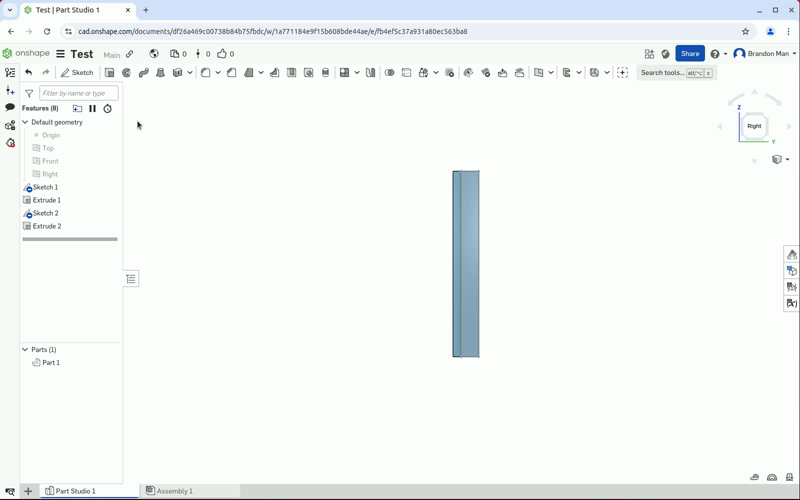
key(shift+7)
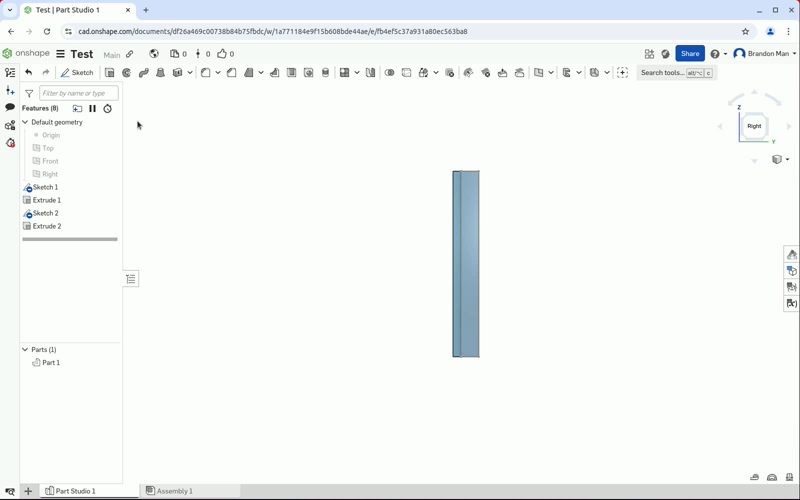
key(right, 2)
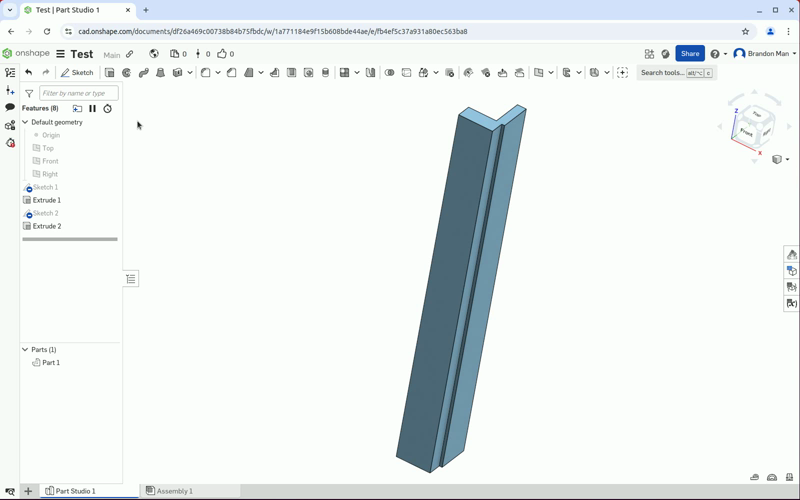
key(down, 2)
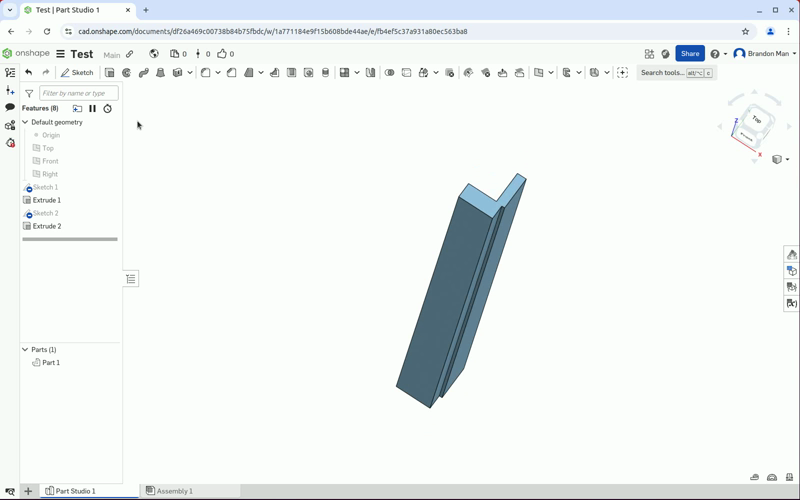
key(up, 2)
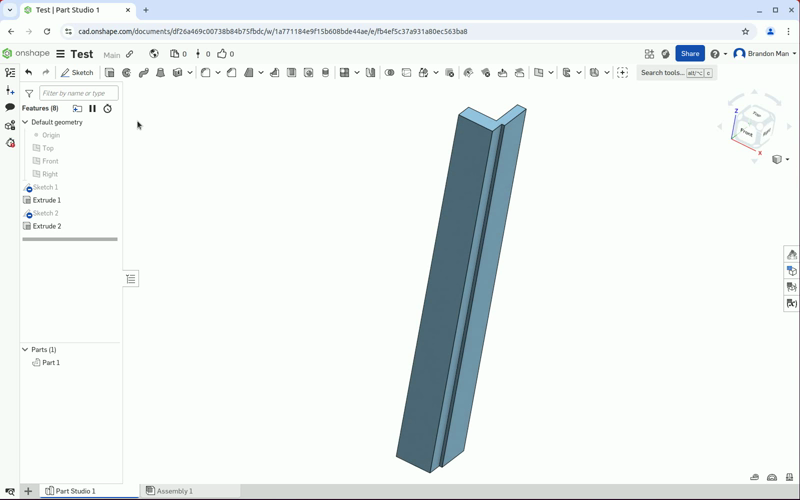
key(left, 2)
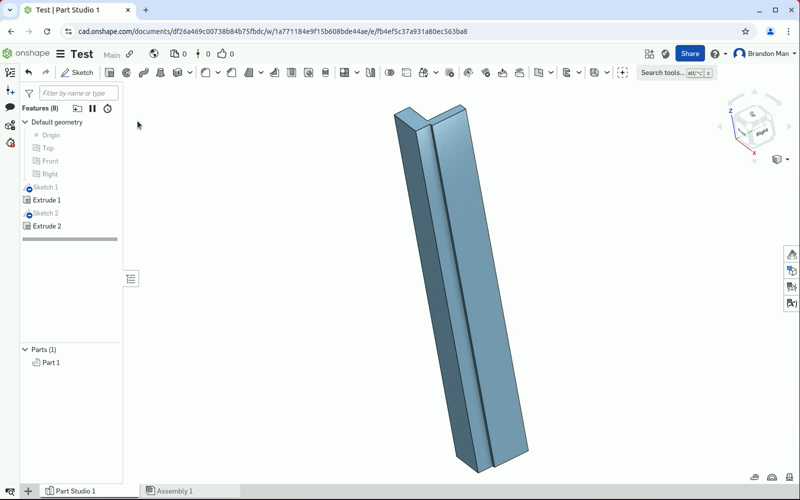
mouse_move(73, 189)
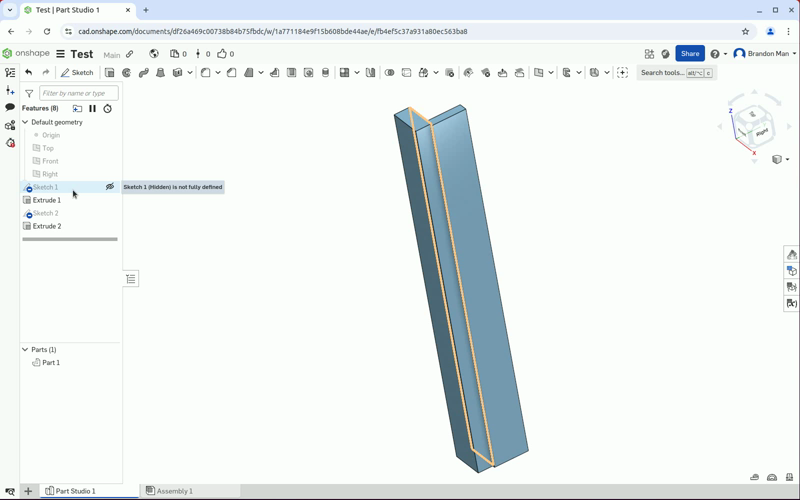
click(73, 189)